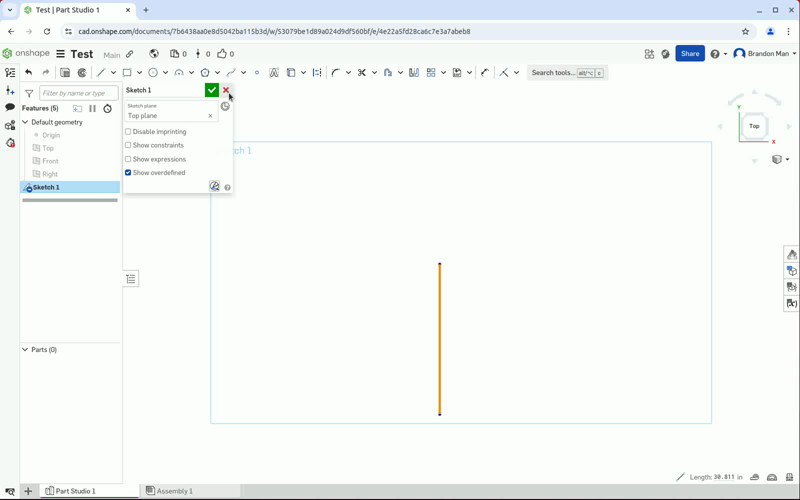
key(shift+h)
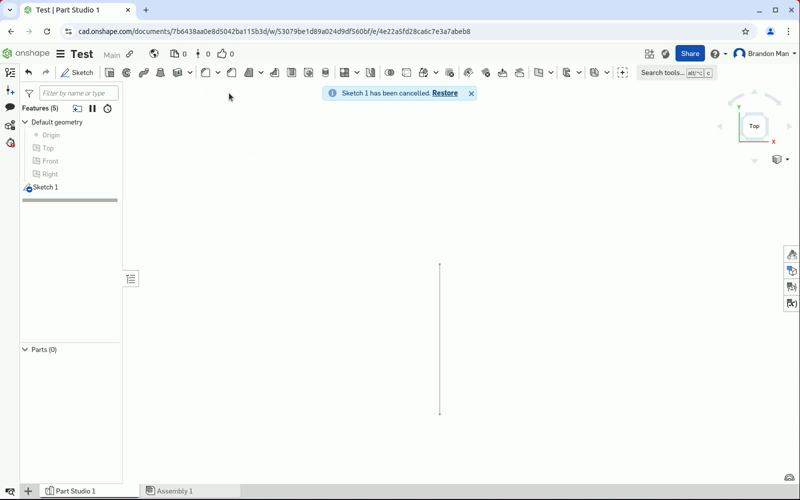
key(shift+s)
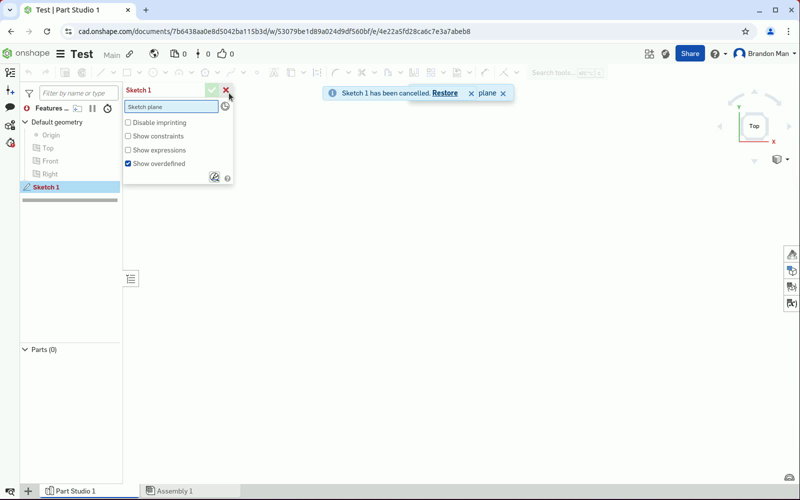
mouse_move(73, 150)
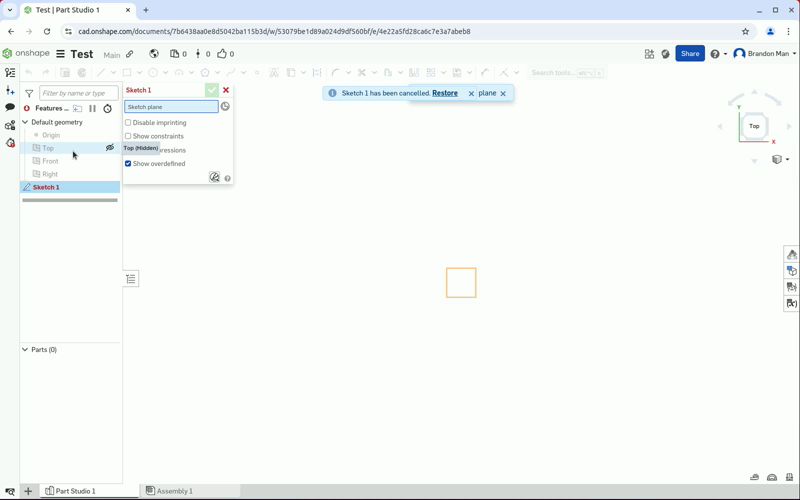
click(73, 150)
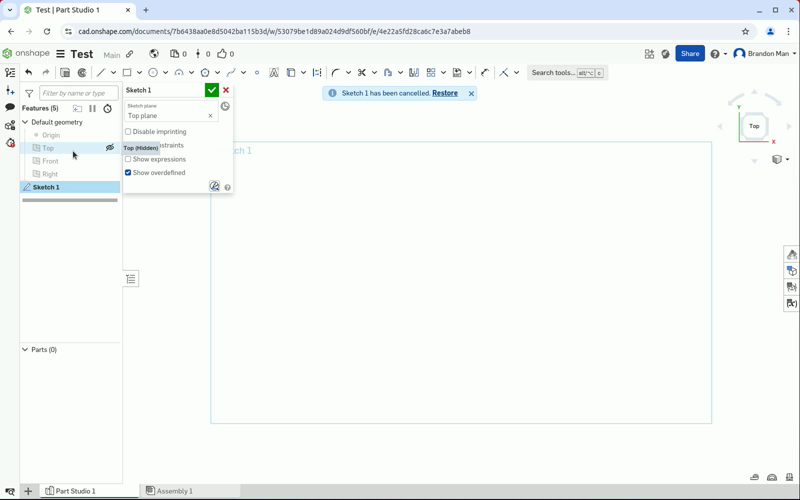
mouse_move(73, 352)
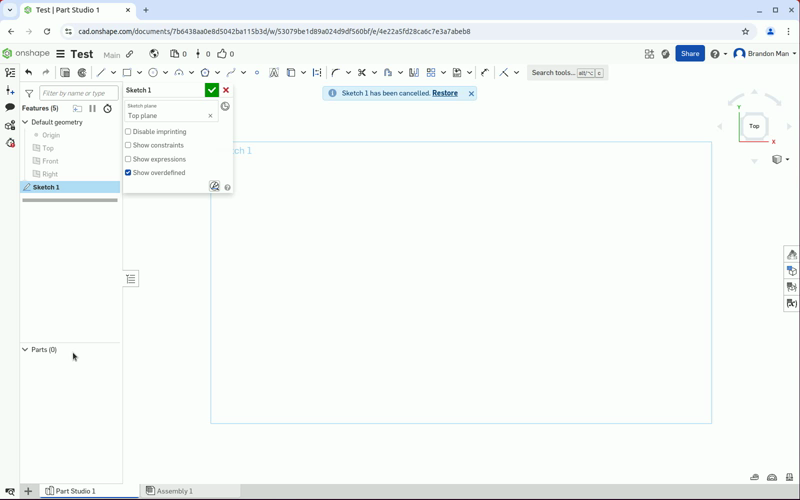
key(y)
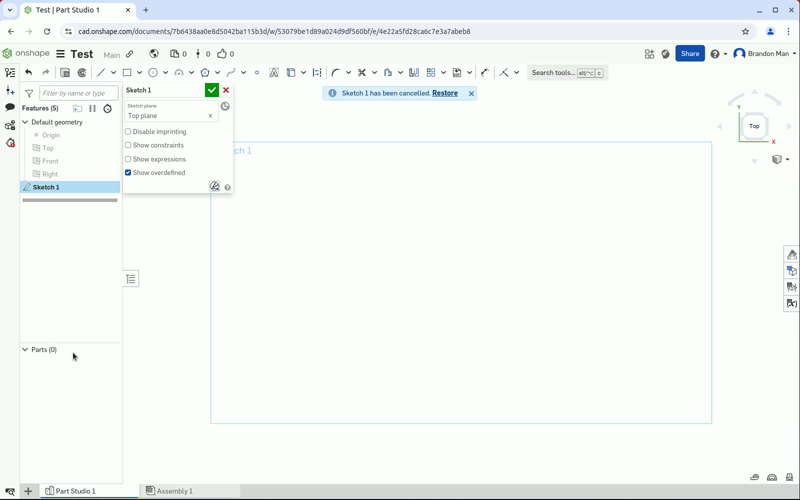
key(l)
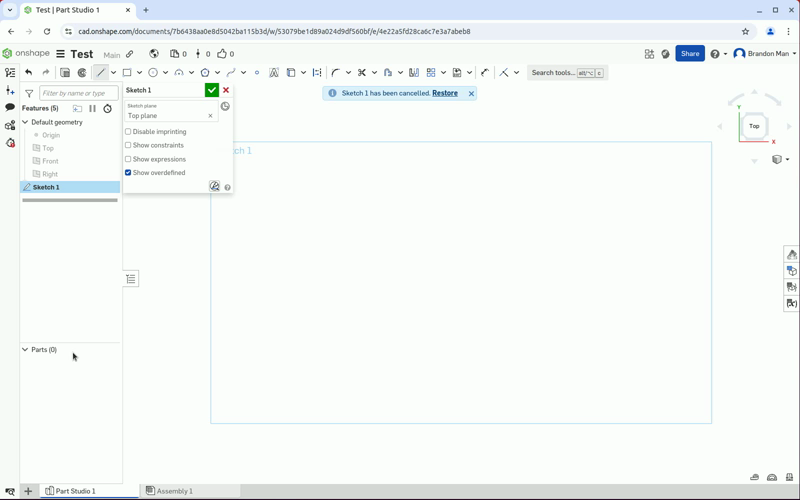
key_down(shift)
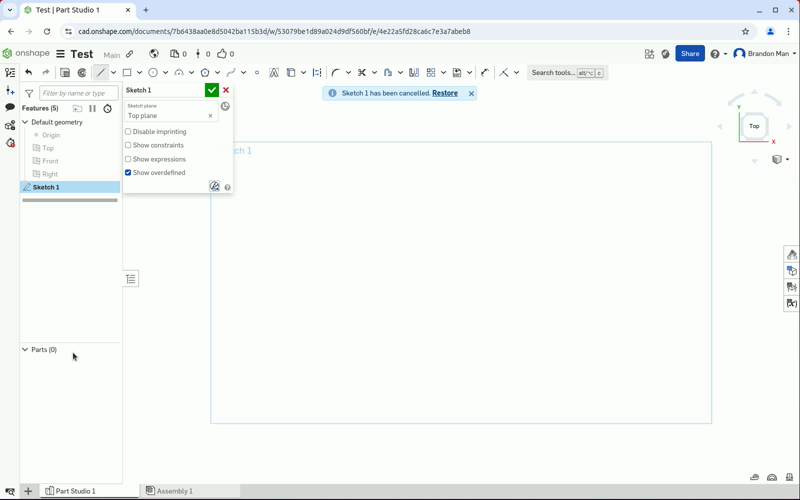
mouse_move(460, 282)
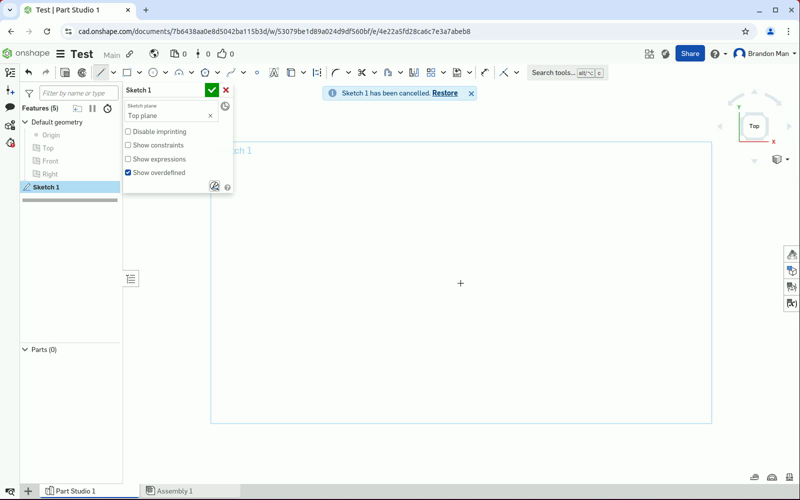
click(460, 282)
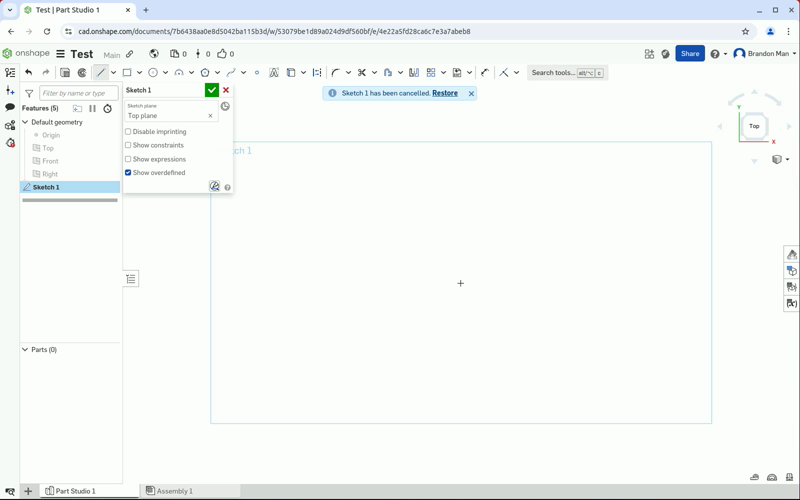
key_up(shift)
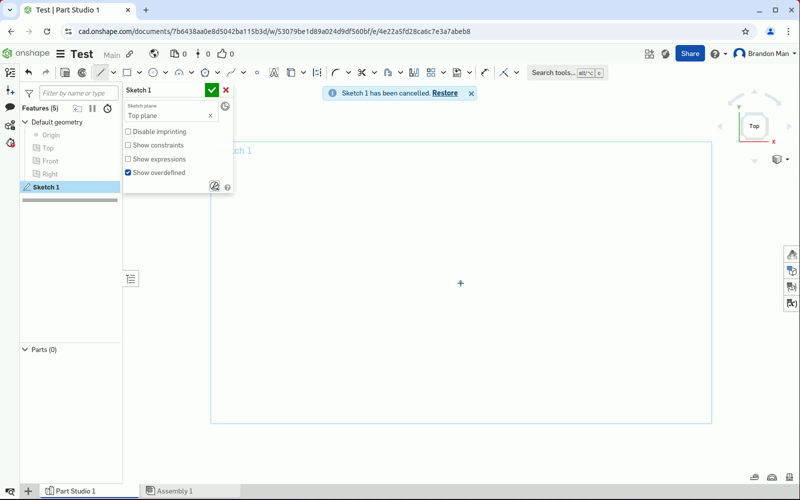
key_down(shift)
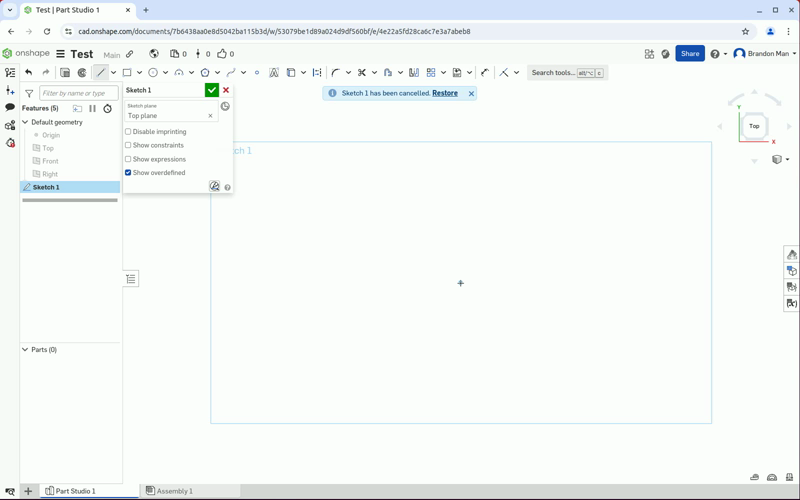
mouse_move(535, 282)
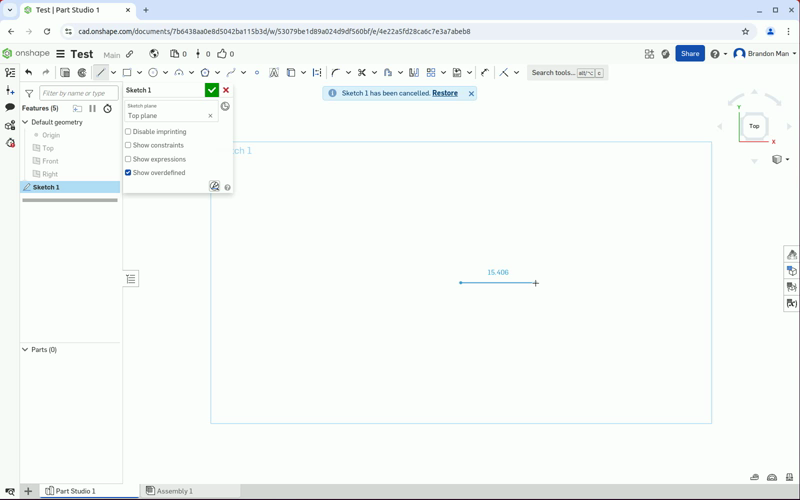
click(535, 282)
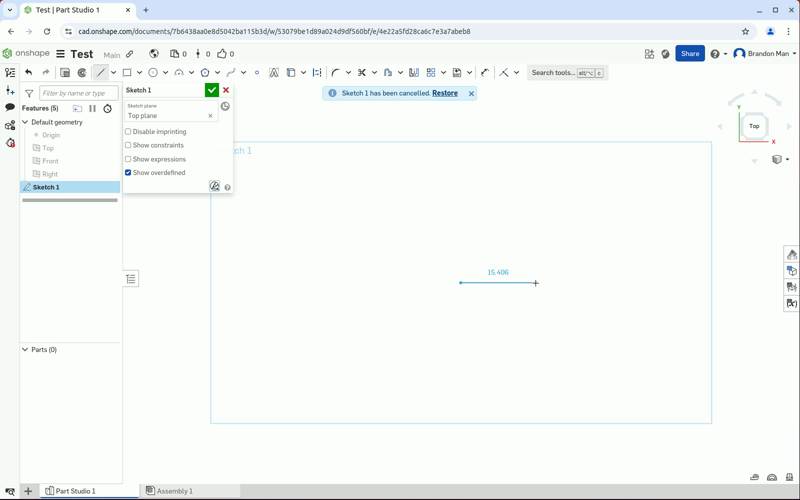
key_up(shift)
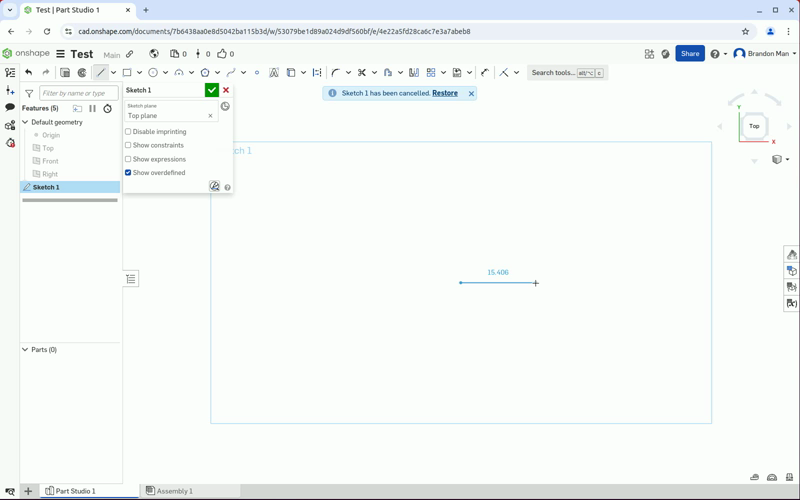
key_down(shift)
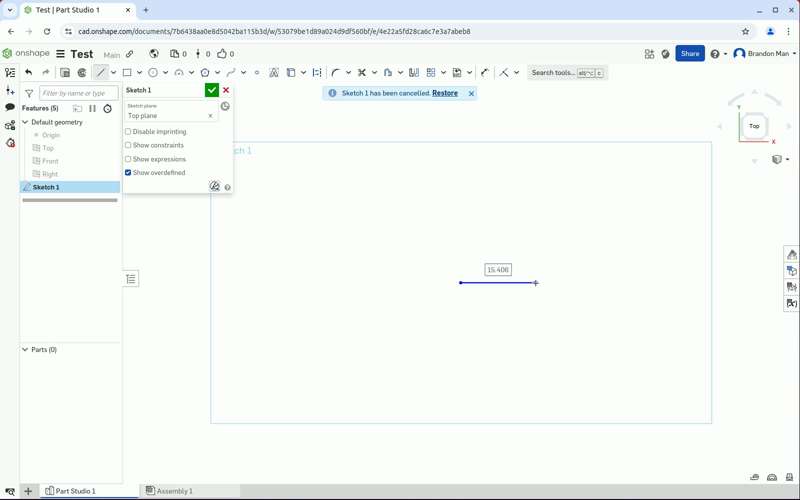
mouse_move(535, 170)
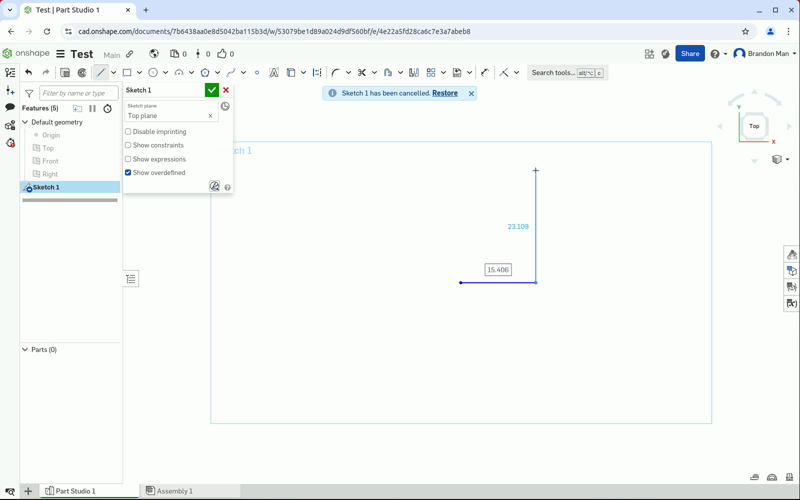
click(535, 170)
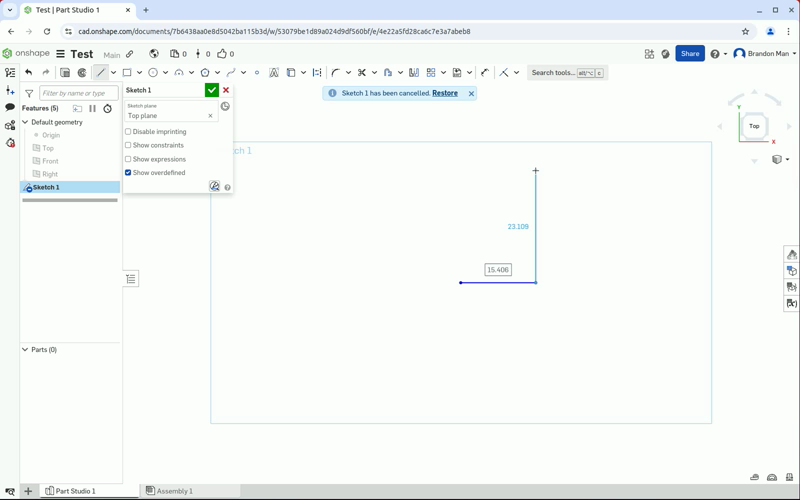
key_up(shift)
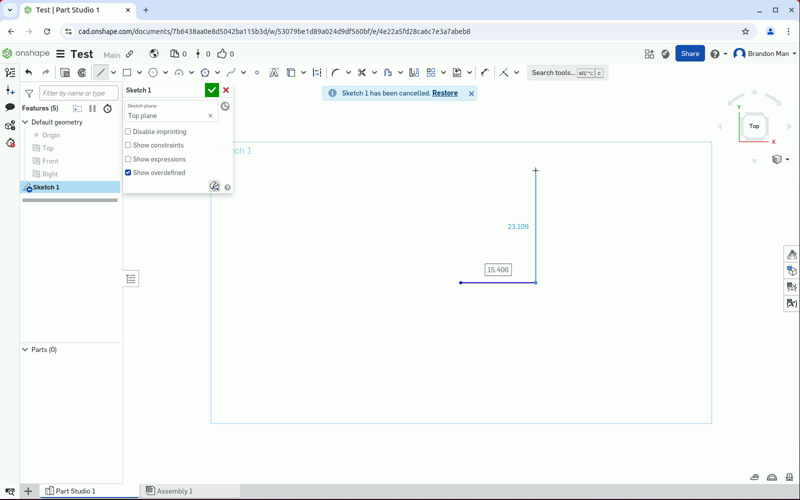
key_down(shift)
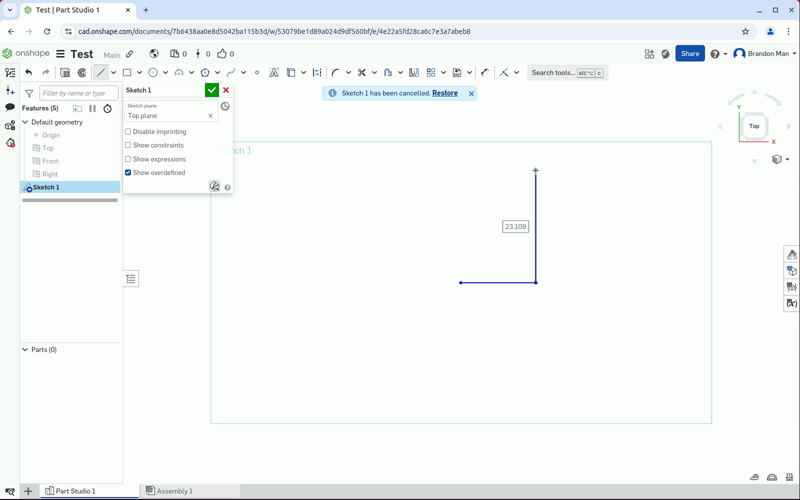
mouse_move(460, 170)
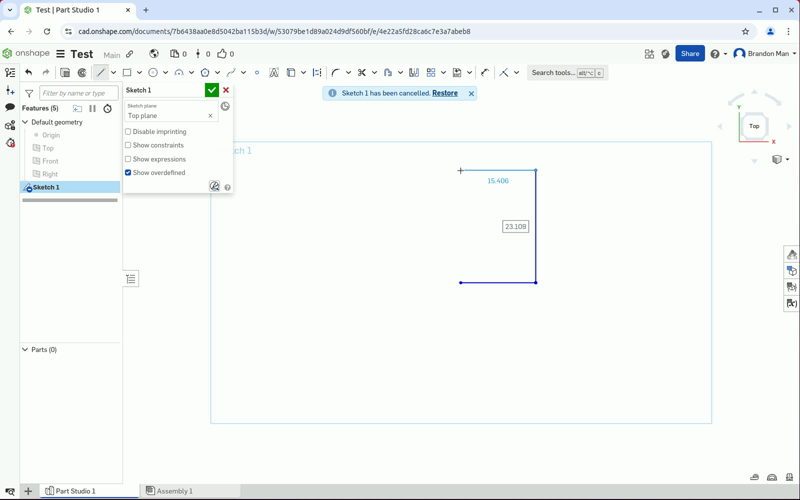
click(460, 170)
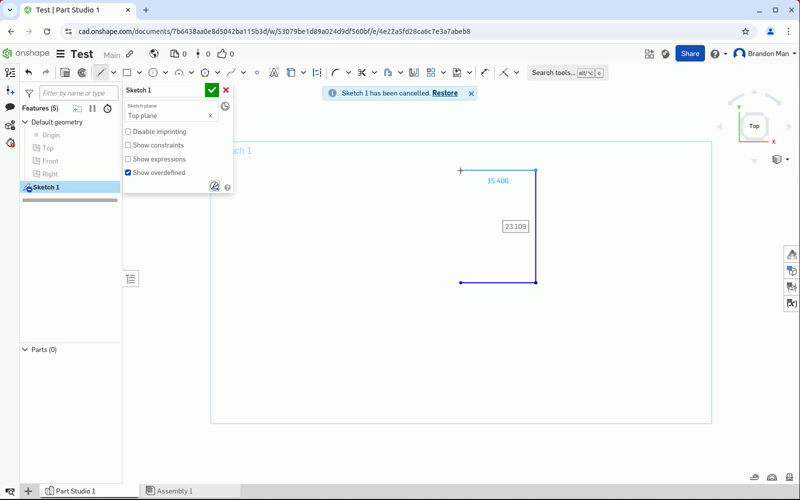
key_up(shift)
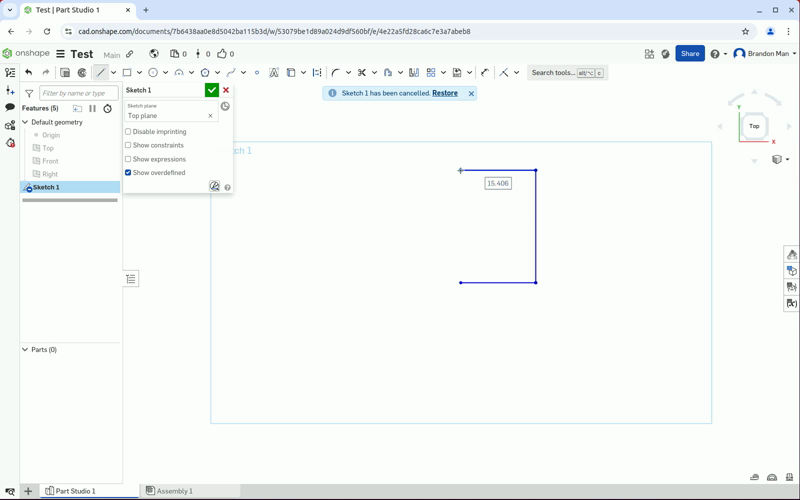
key_down(shift)
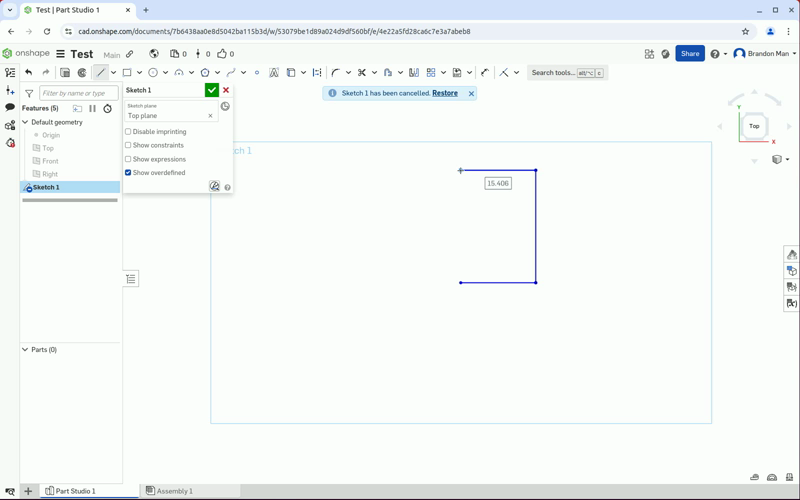
mouse_move(460, 282)
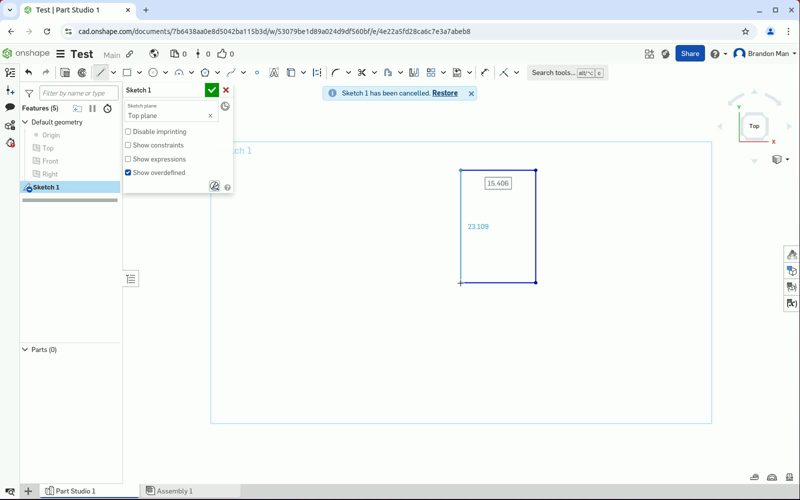
key_up(shift)
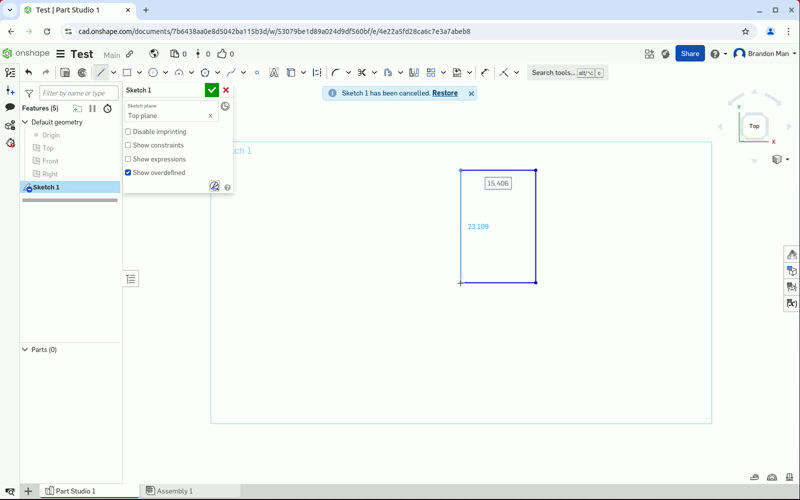
click(460, 282)
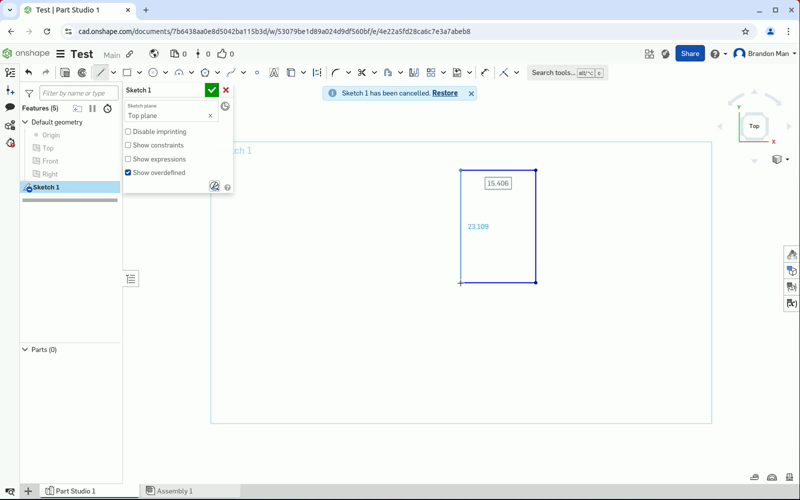
key(esc)
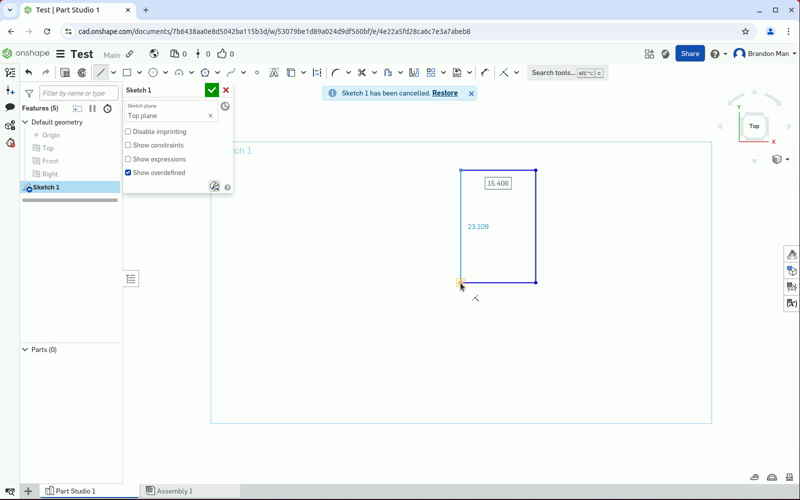
mouse_move(481, 188)
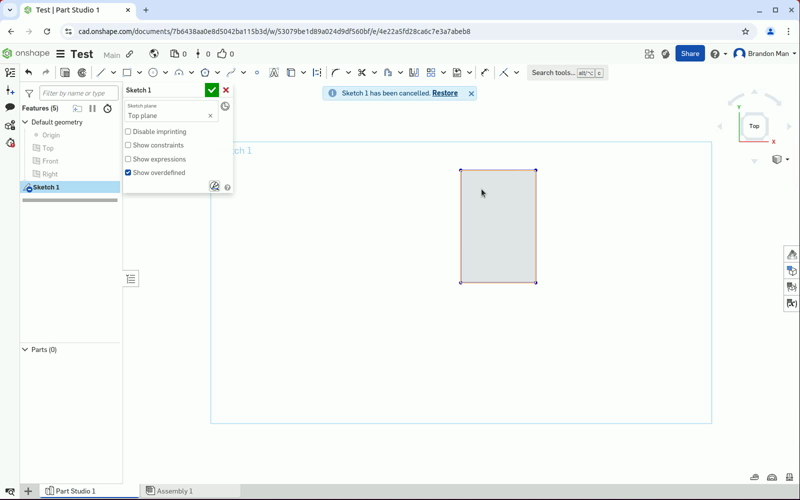
click(481, 188)
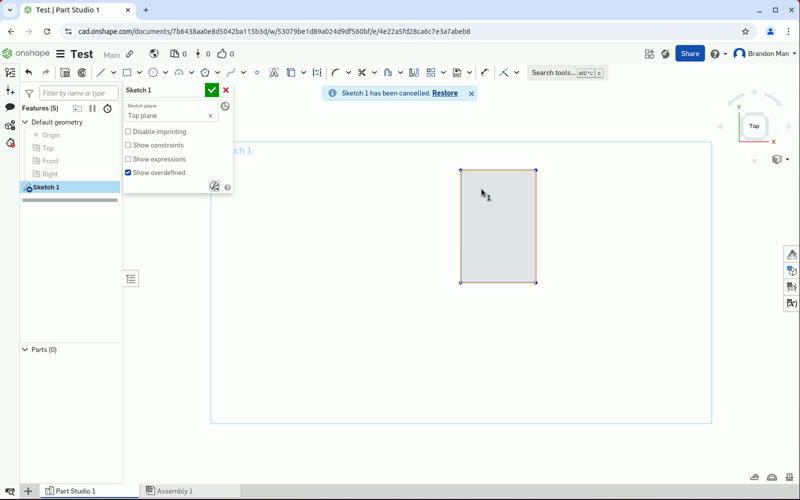
mouse_move(73, 352)
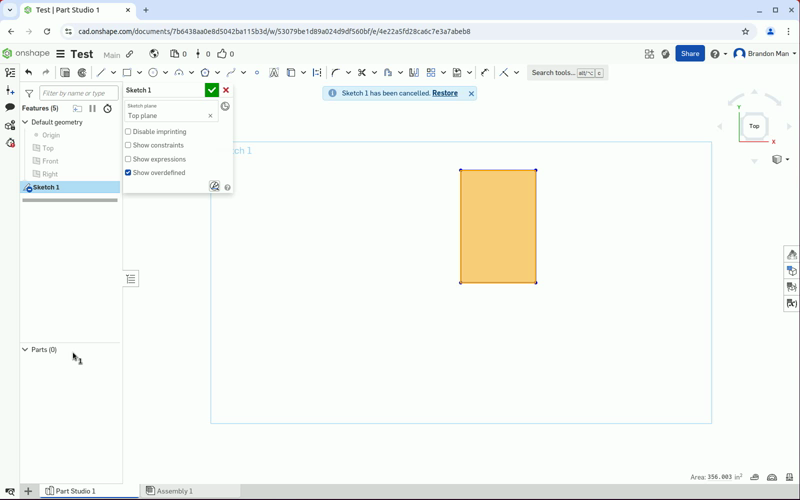
key(shift+y)
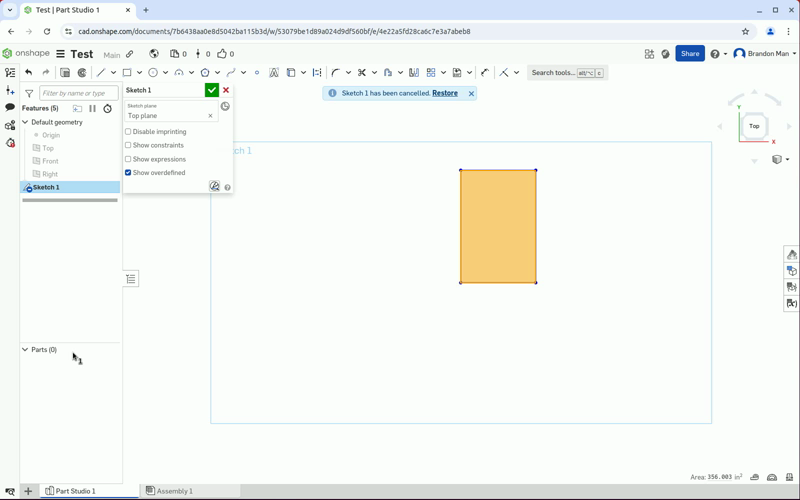
key(shift+e)
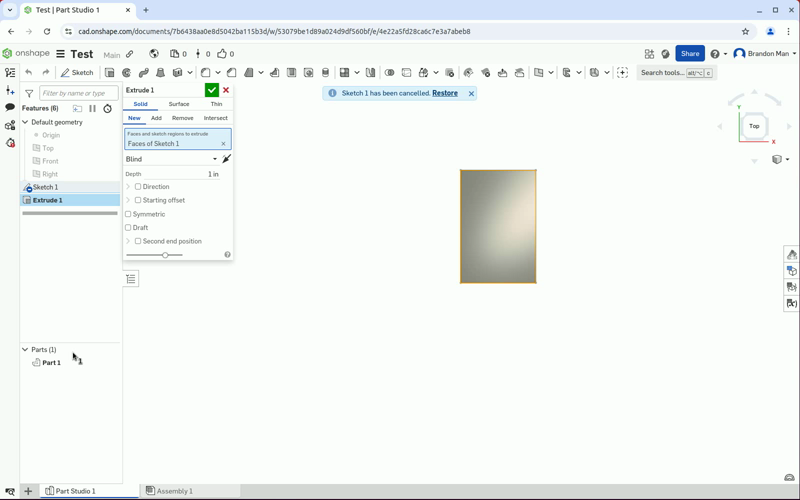
mouse_move(143, 106)
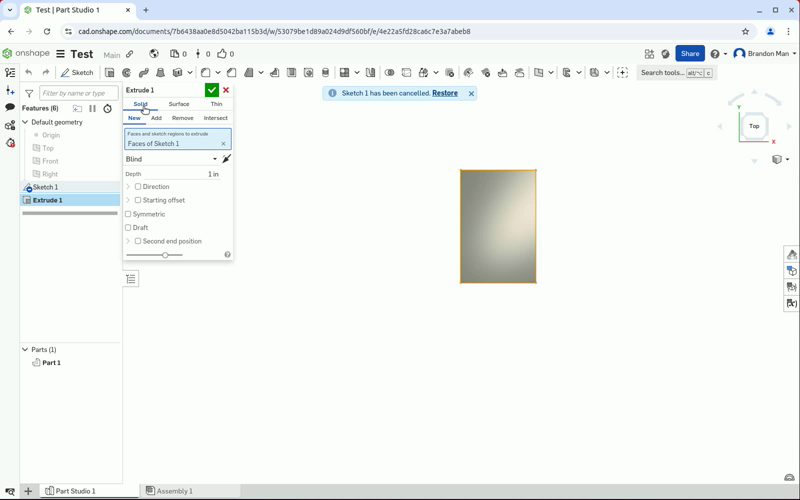
click(143, 106)
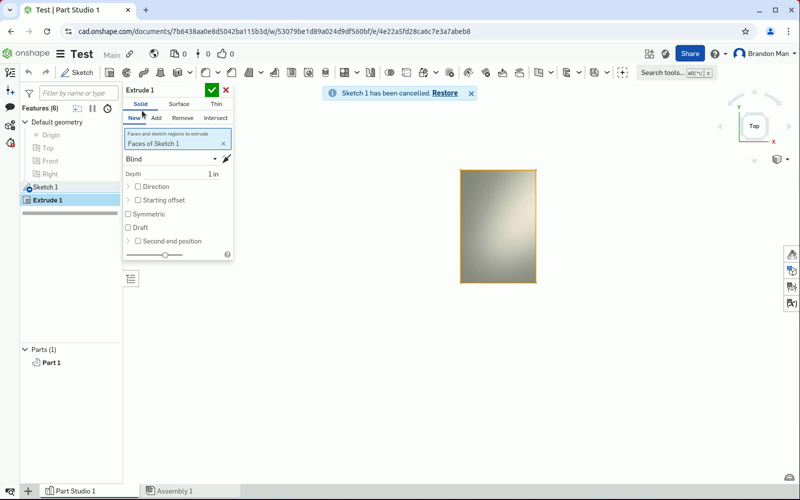
mouse_move(137, 120)
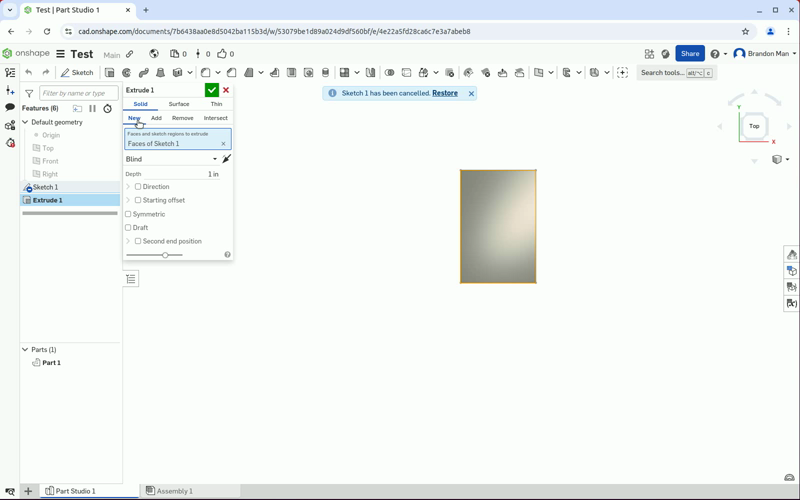
click(137, 120)
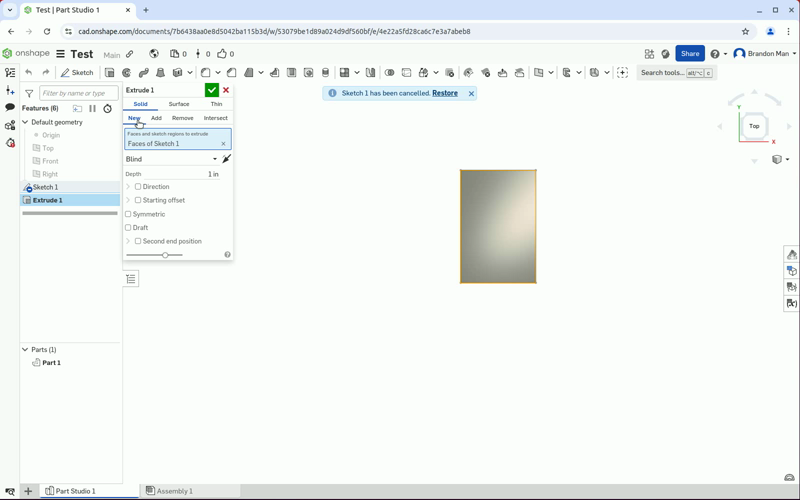
key(tab, 4)
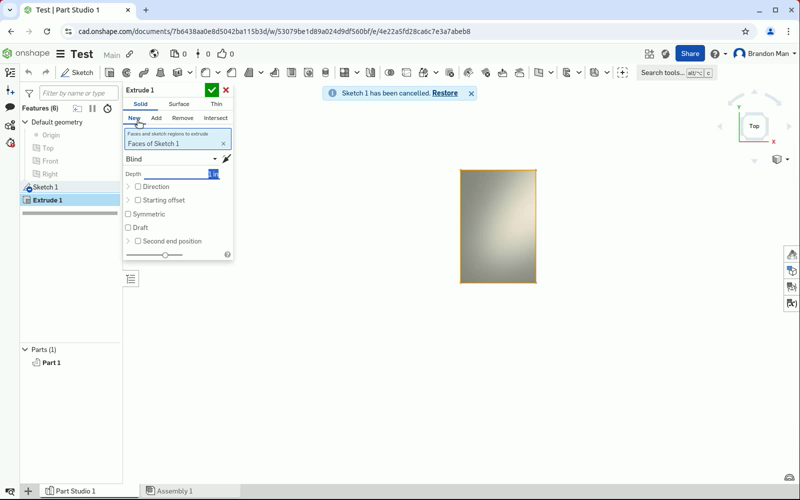
text(9.147)
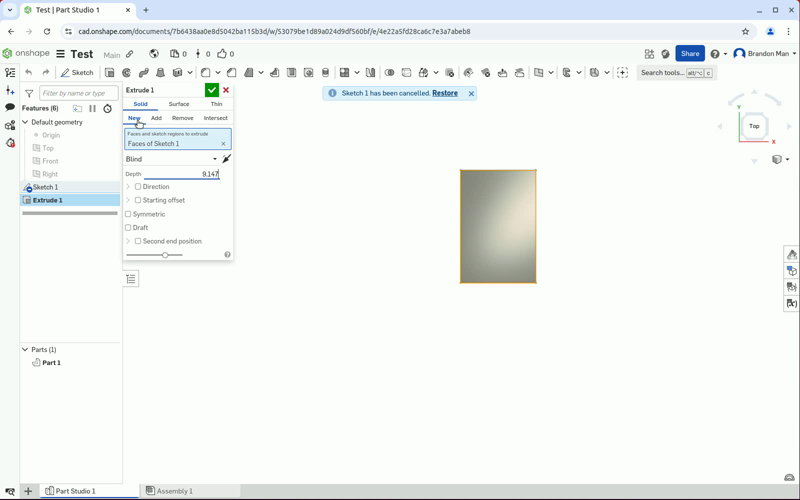
key(enter)
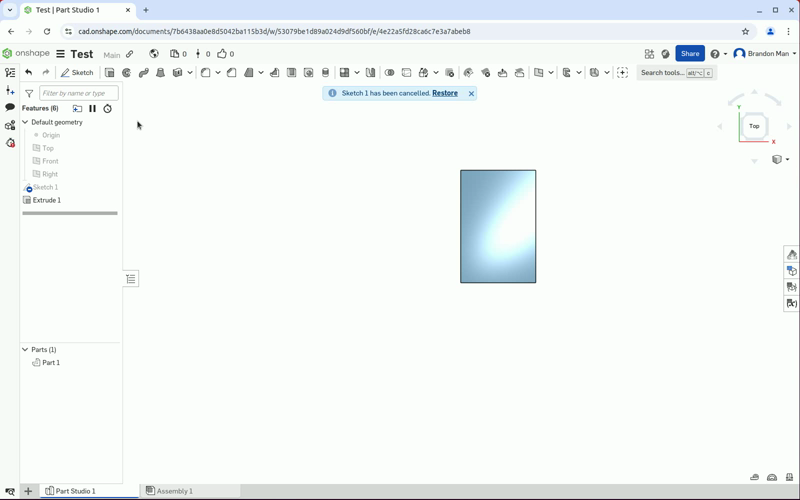
key(shift+h)
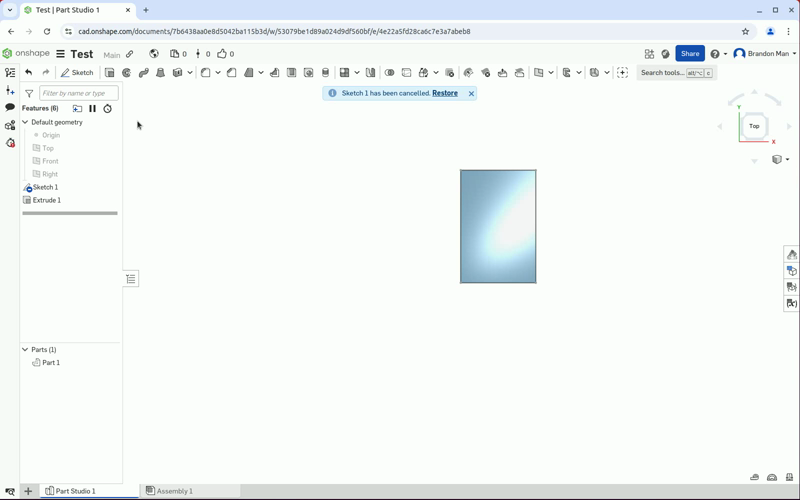
key(shift+h)
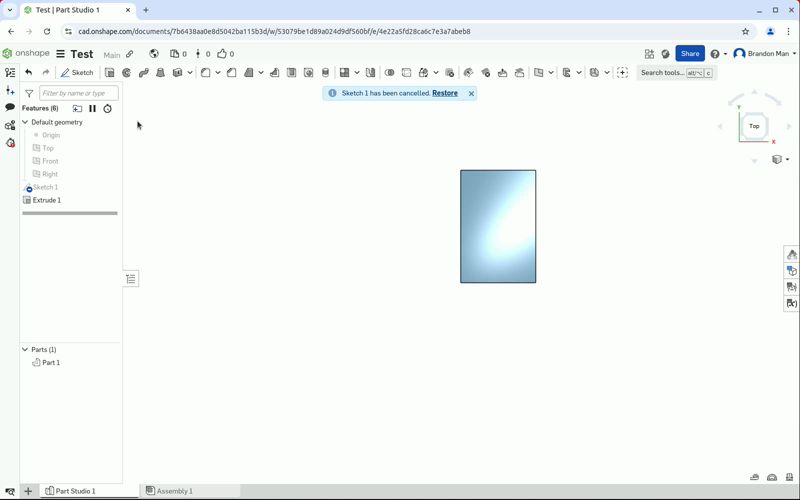
mouse_move(73, 189)
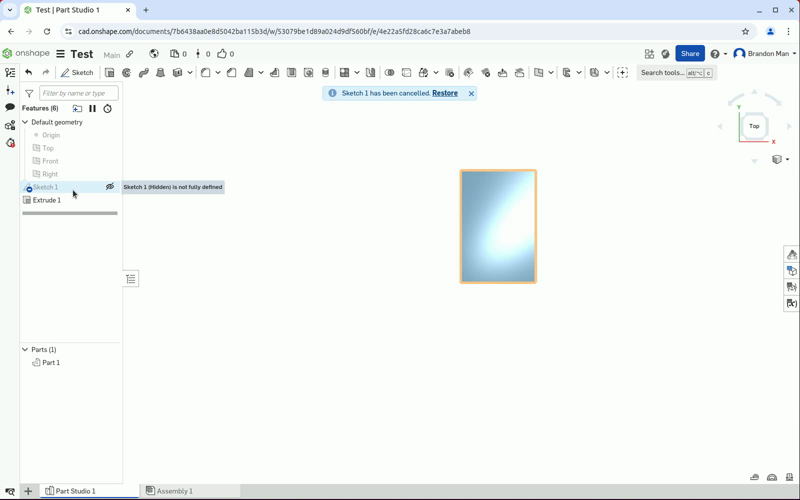
click(73, 189)
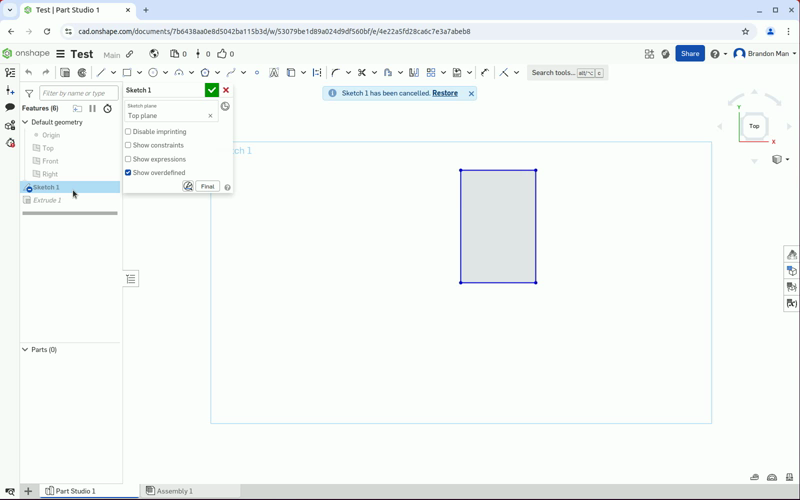
mouse_move(229, 92)
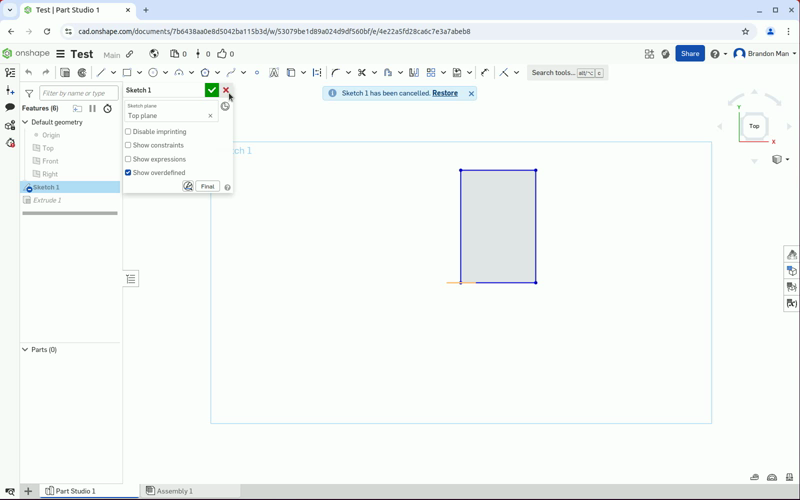
click(229, 92)
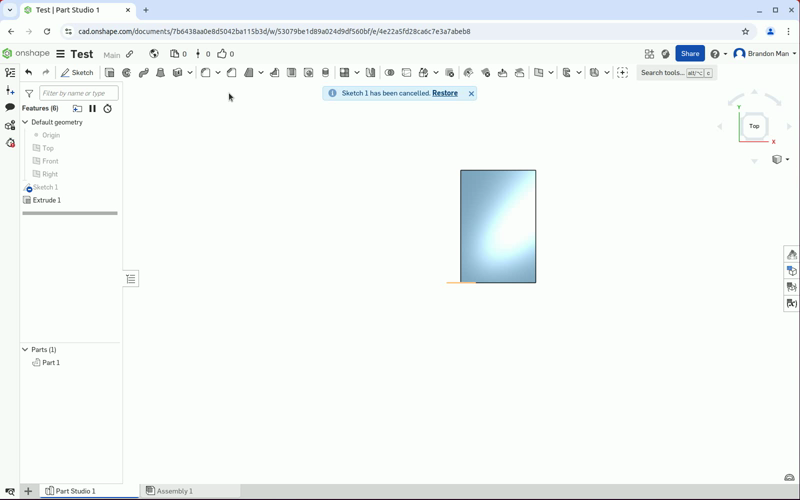
mouse_move(541, 75)
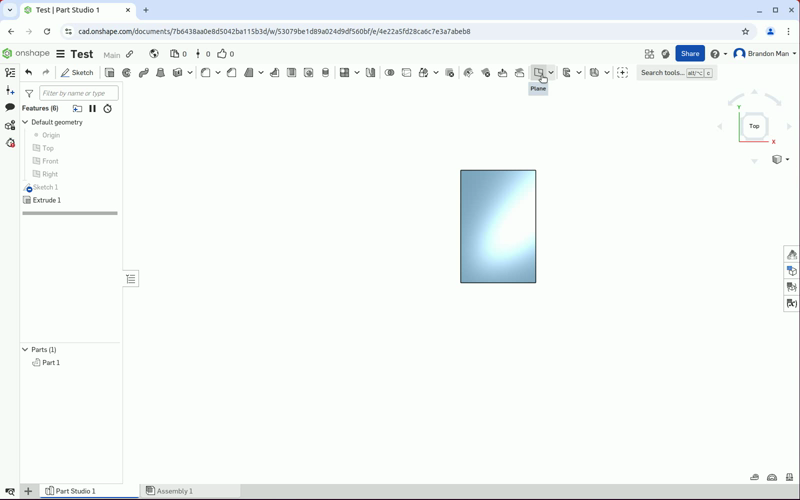
click(541, 75)
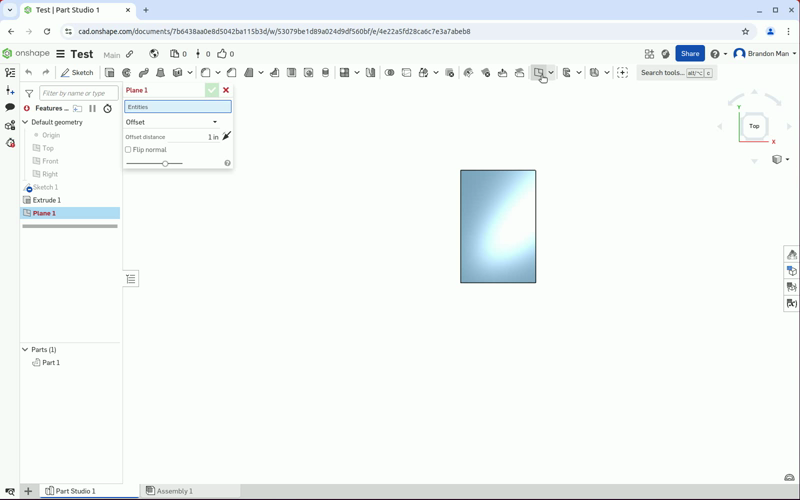
mouse_move(73, 150)
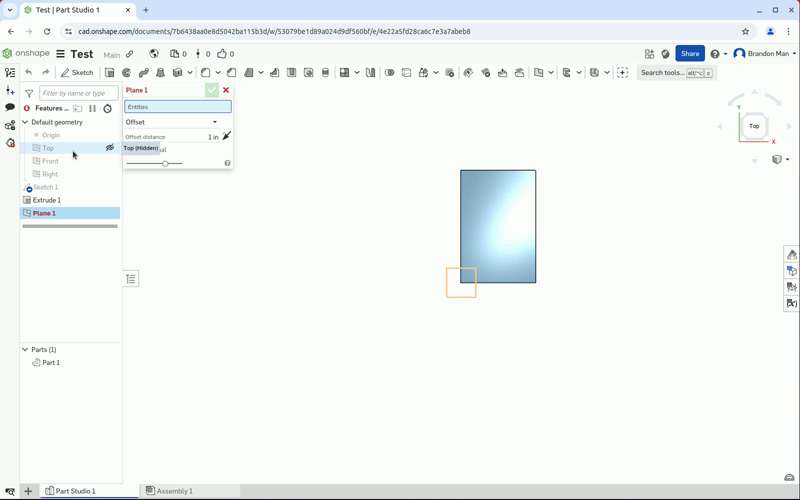
click(73, 150)
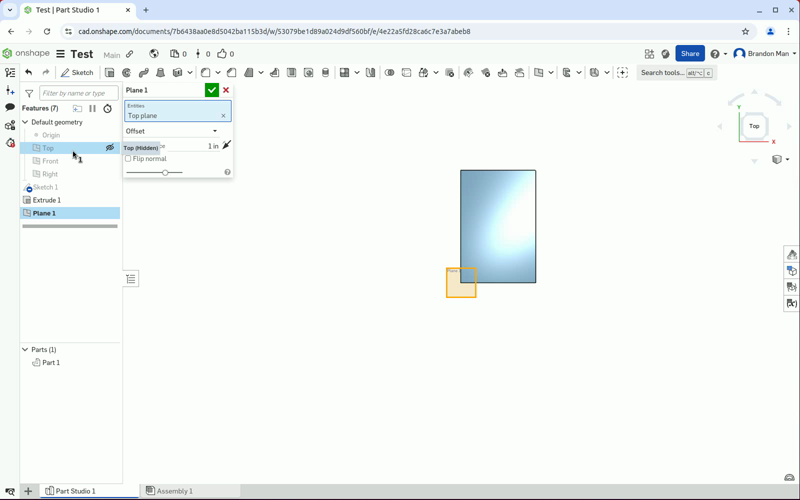
key(tab, 2)
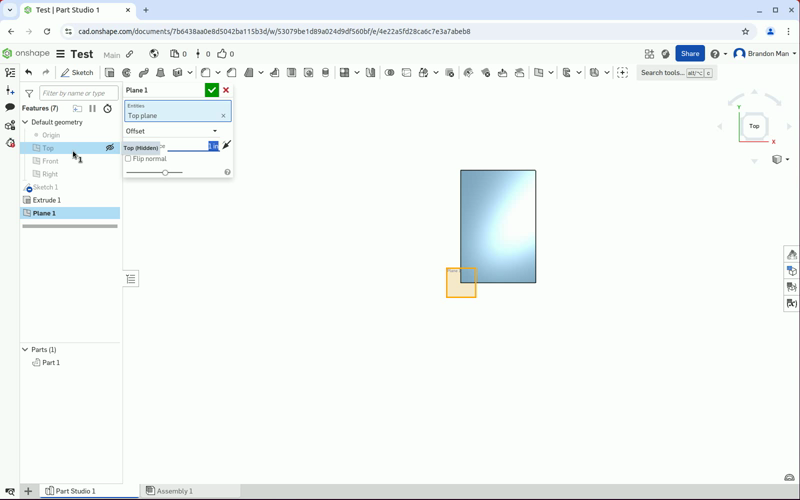
text(9.151)
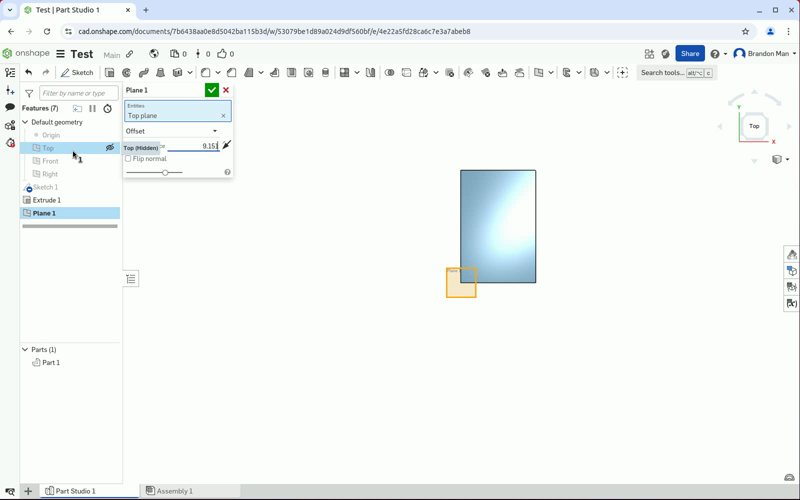
key(enter, 2)
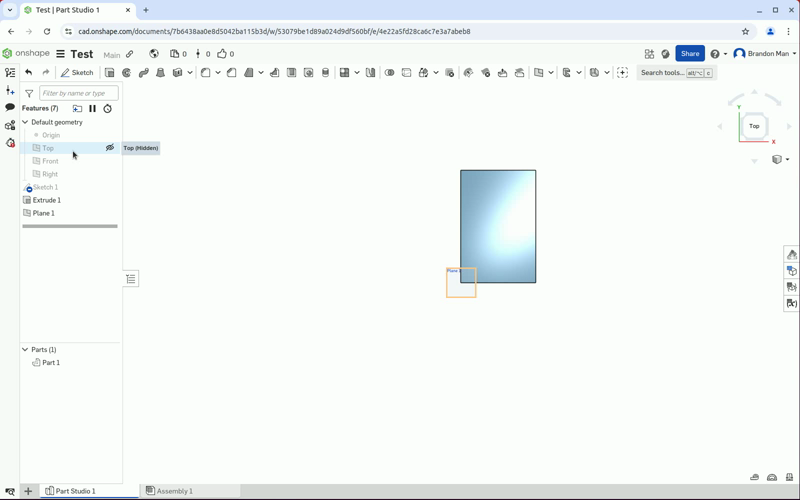
key(shift+s)
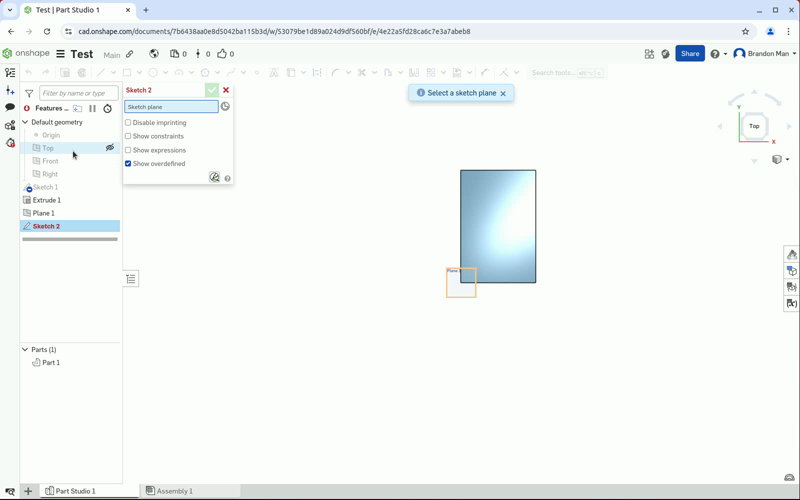
mouse_move(73, 215)
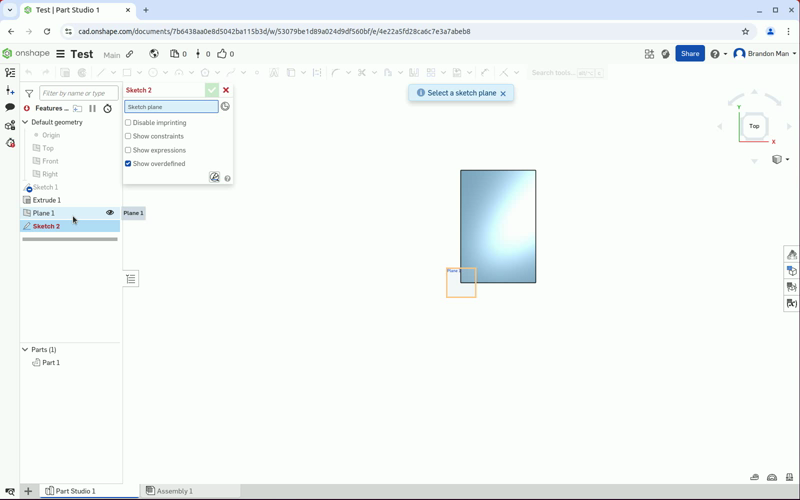
click(73, 215)
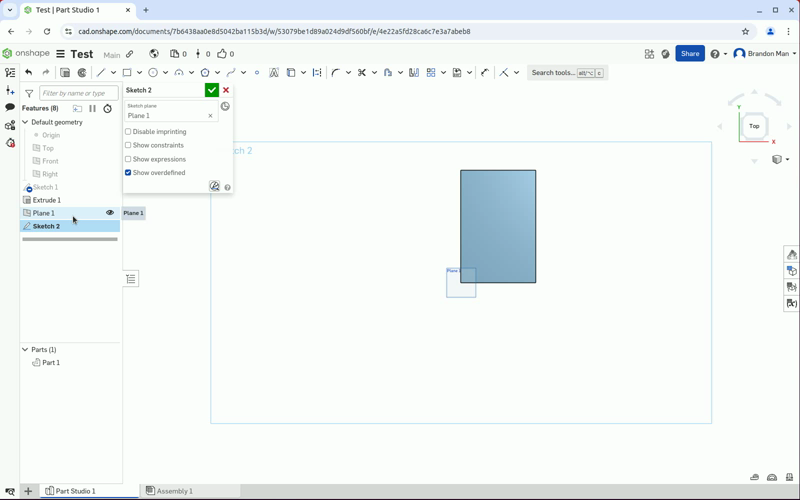
mouse_move(73, 352)
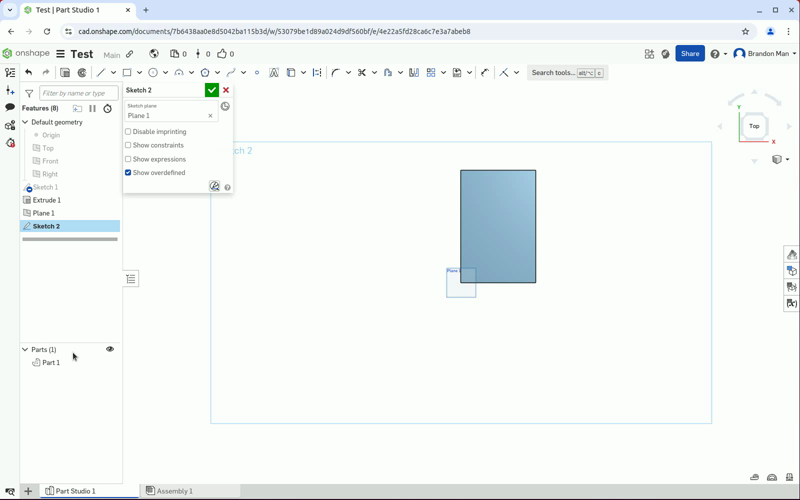
key(y)
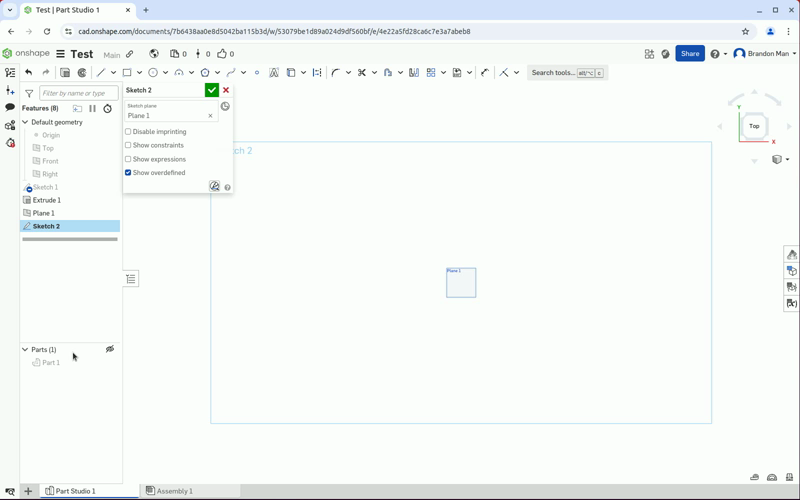
key(l)
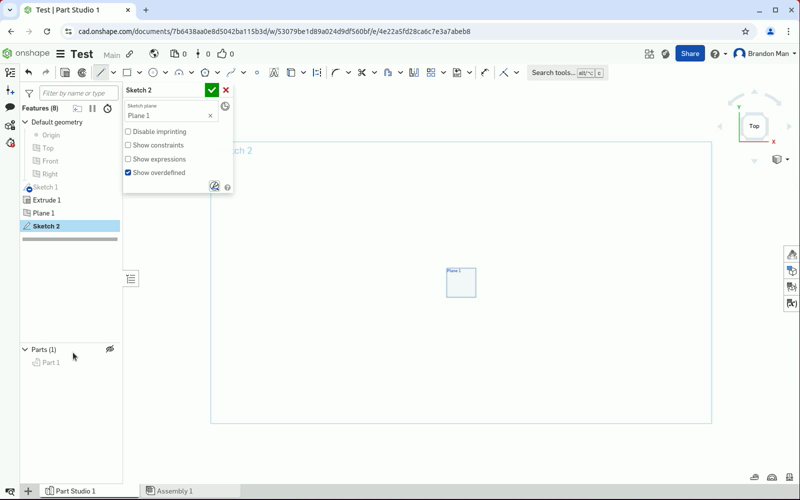
key_down(shift)
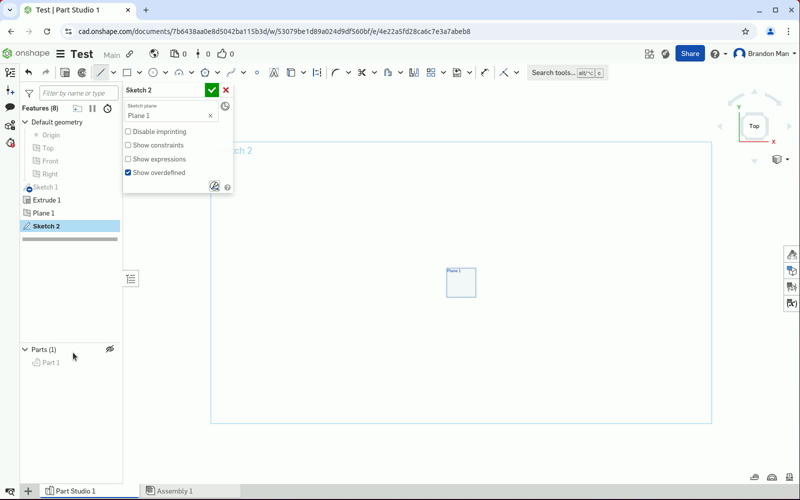
mouse_move(460, 282)
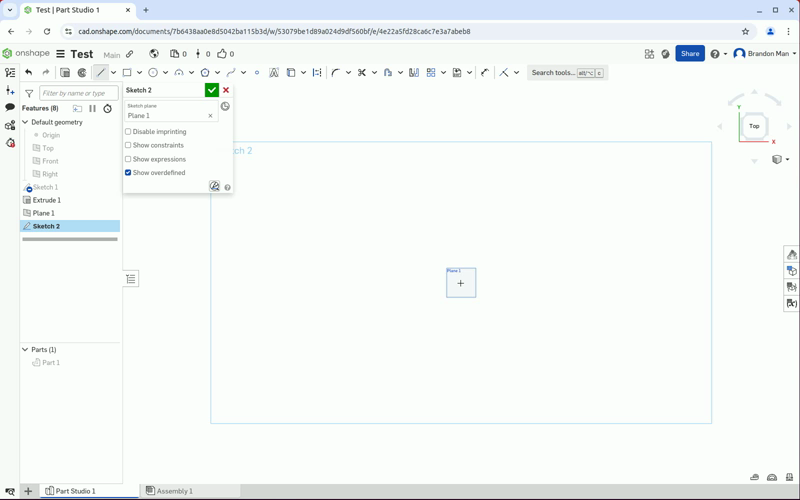
click(460, 282)
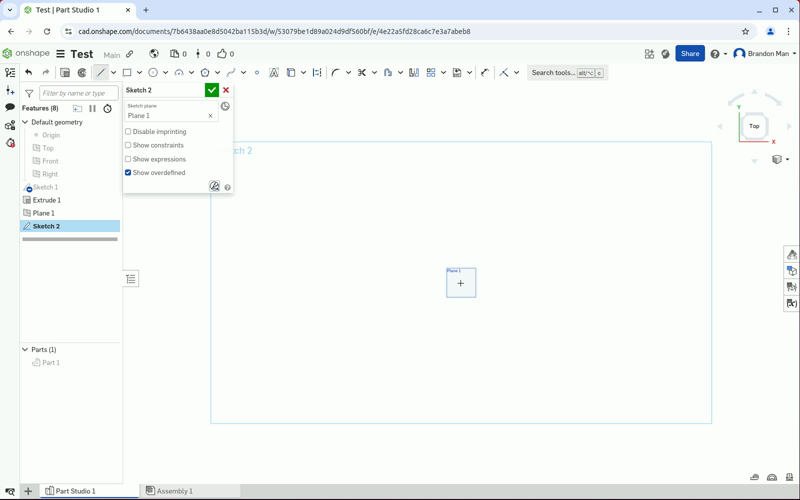
key_up(shift)
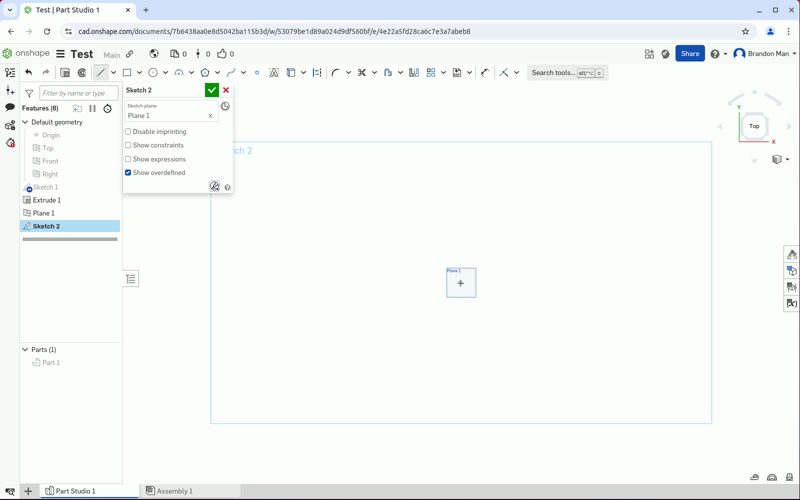
key_down(shift)
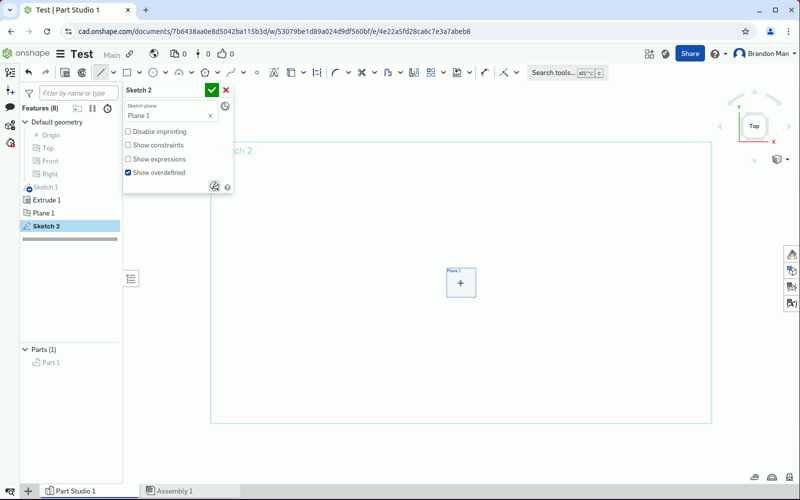
mouse_move(490, 282)
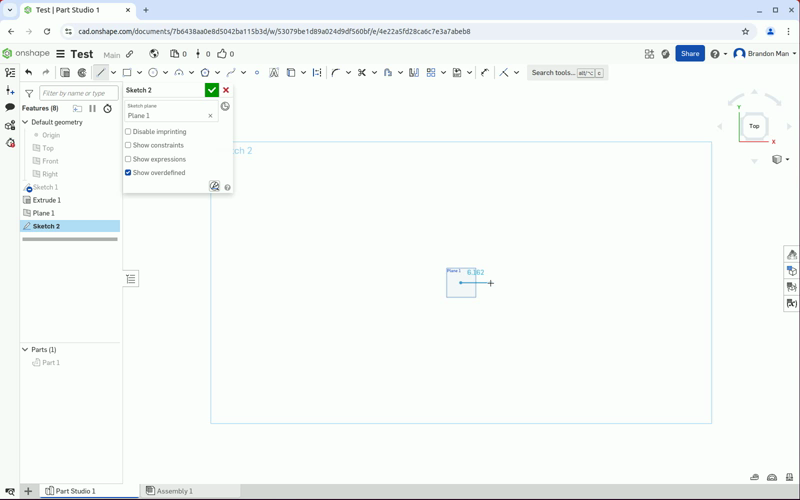
mouse_move(483, 282)
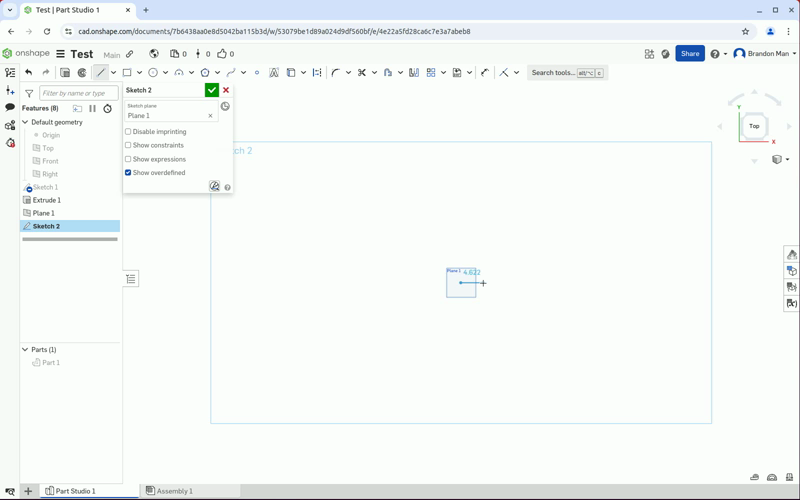
click(483, 282)
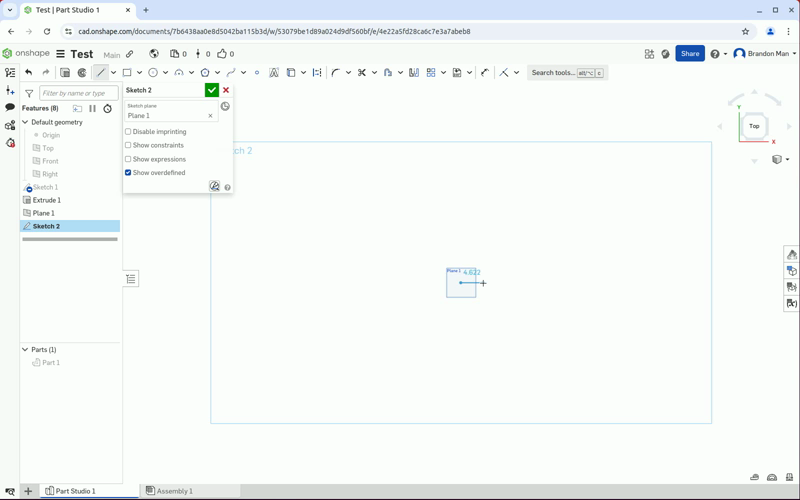
key_up(shift)
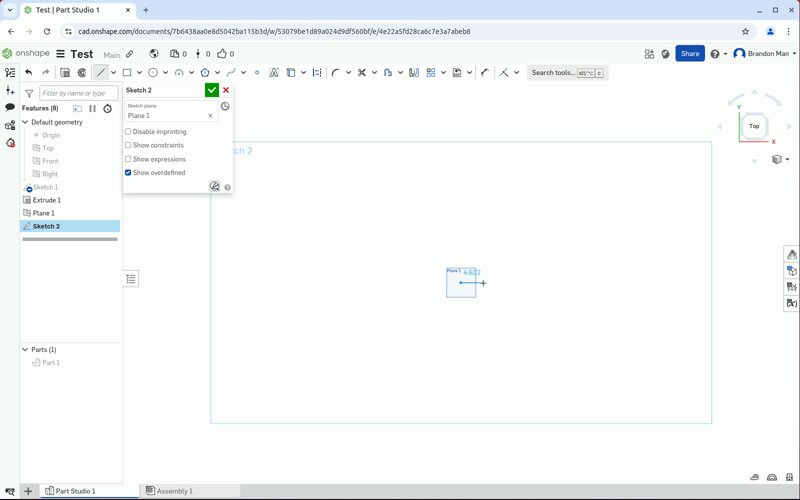
key_down(shift)
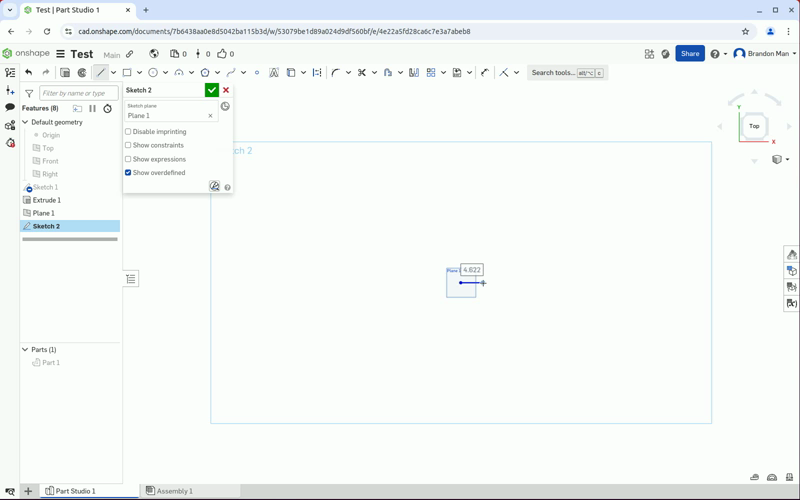
mouse_move(483, 170)
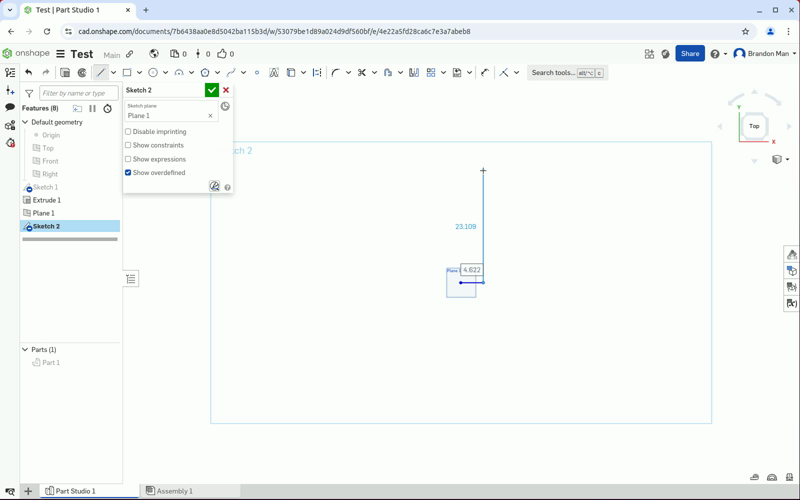
click(483, 170)
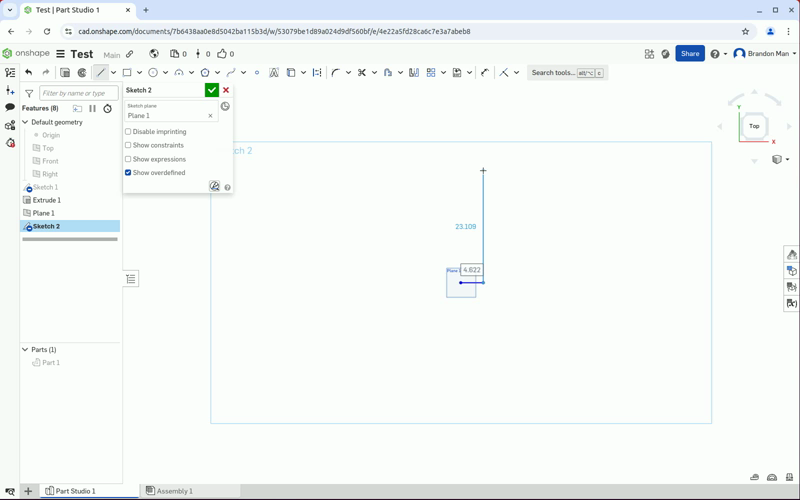
key_up(shift)
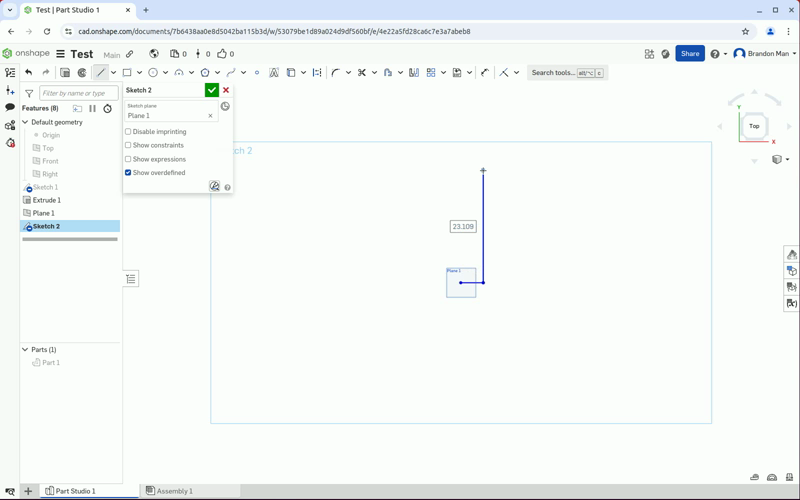
key_down(shift)
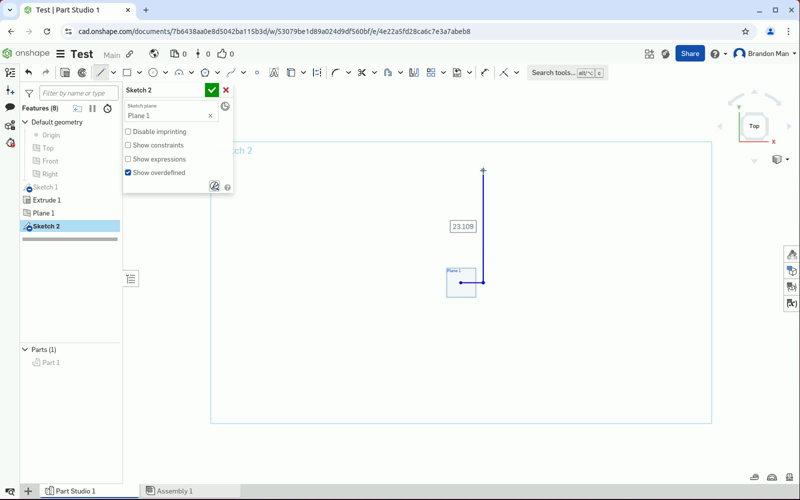
mouse_move(513, 170)
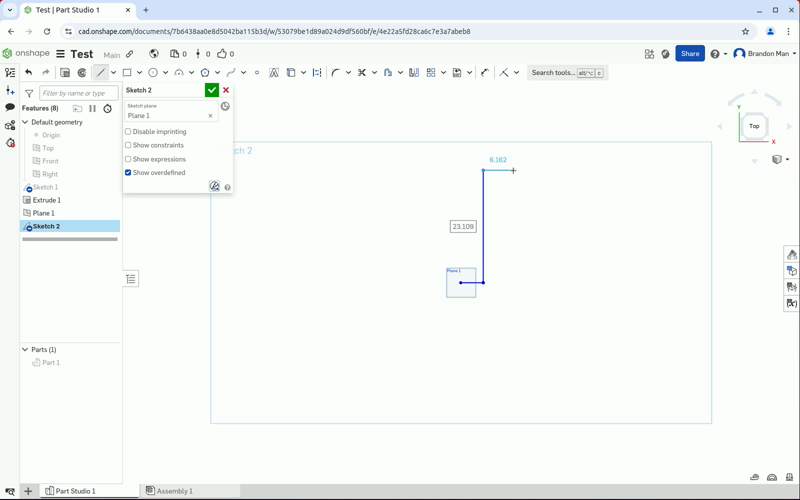
mouse_move(460, 170)
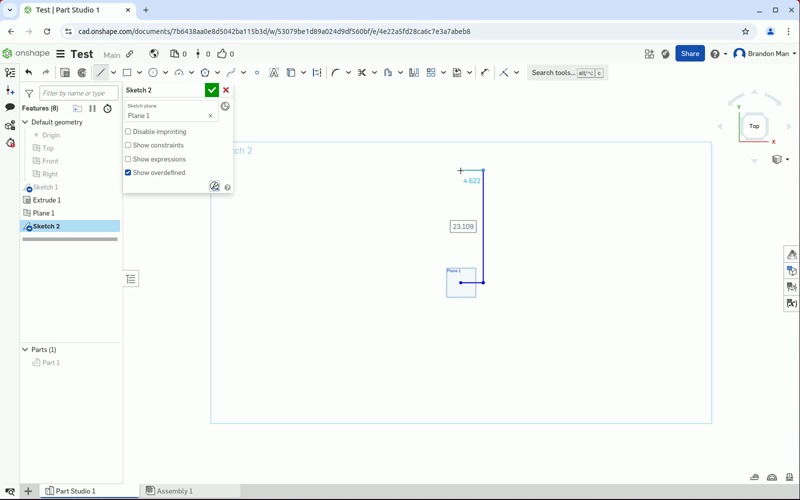
click(460, 170)
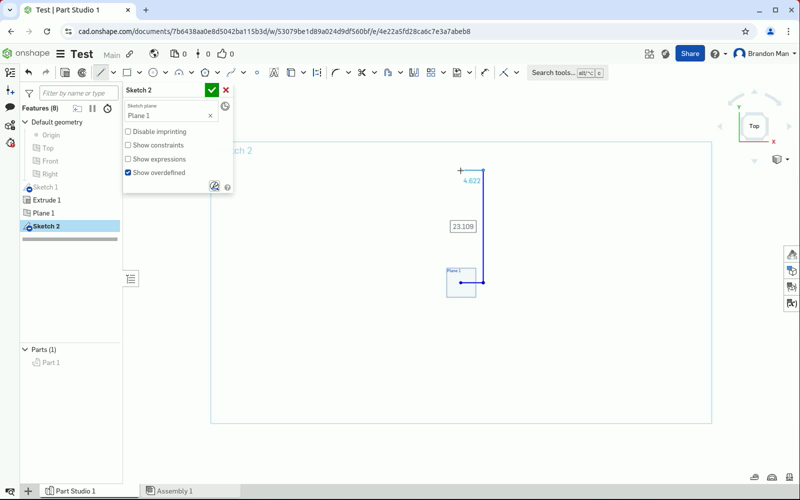
key_up(shift)
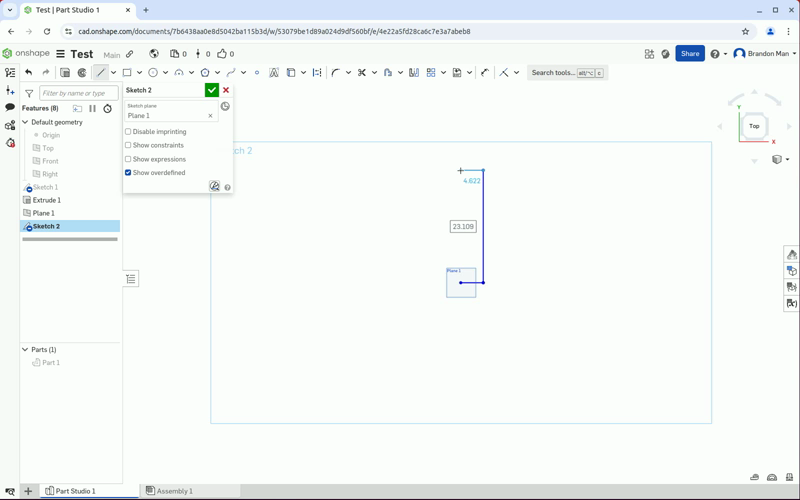
key_down(shift)
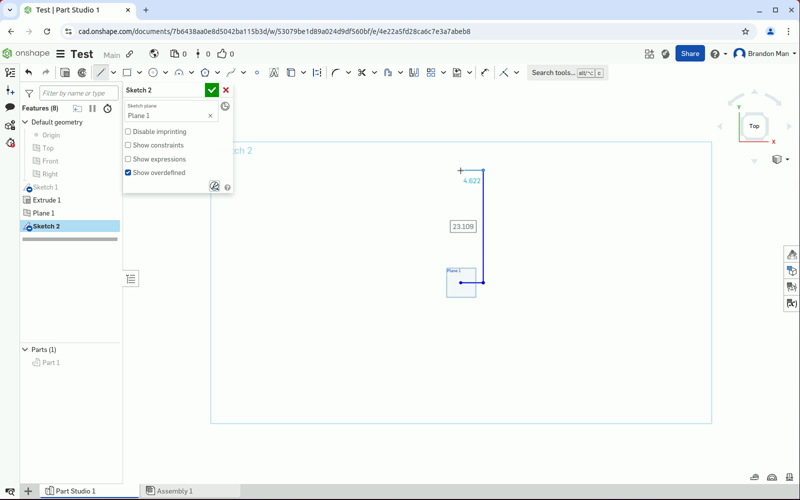
mouse_move(460, 282)
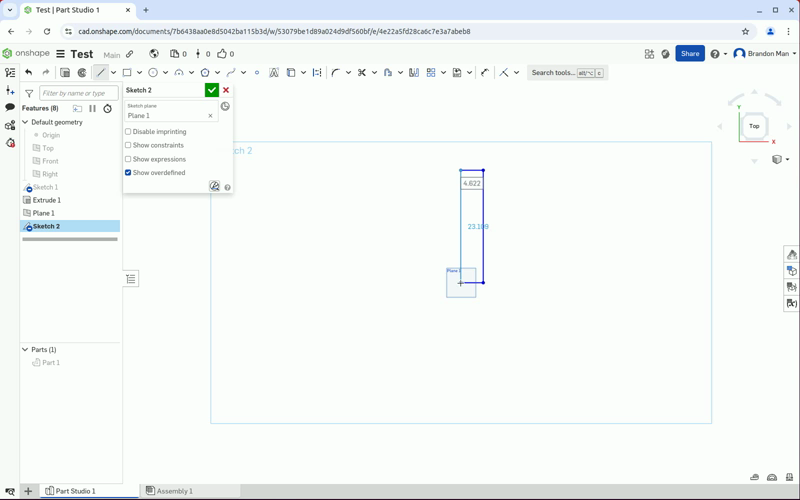
key_up(shift)
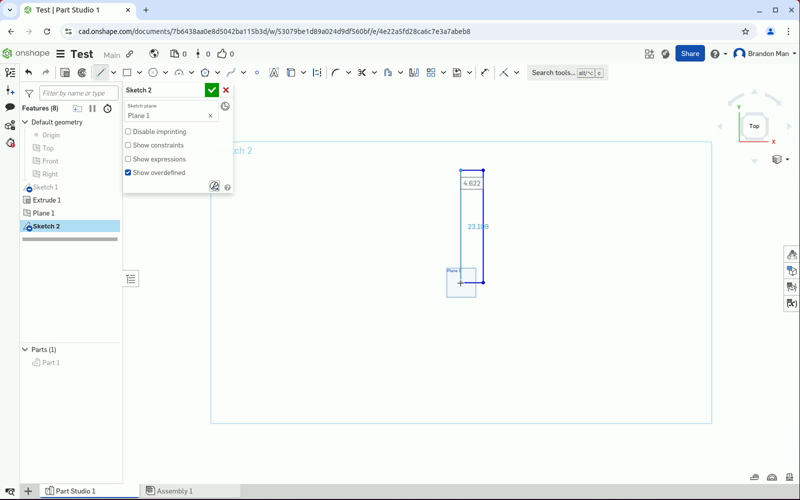
click(460, 282)
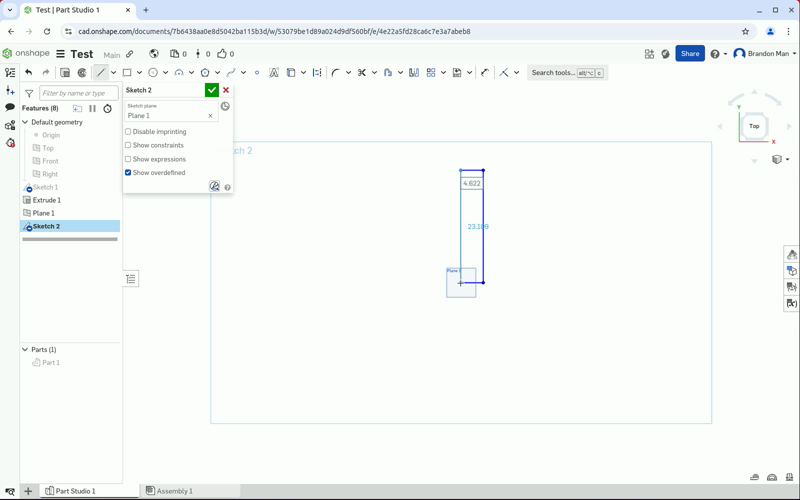
key(esc)
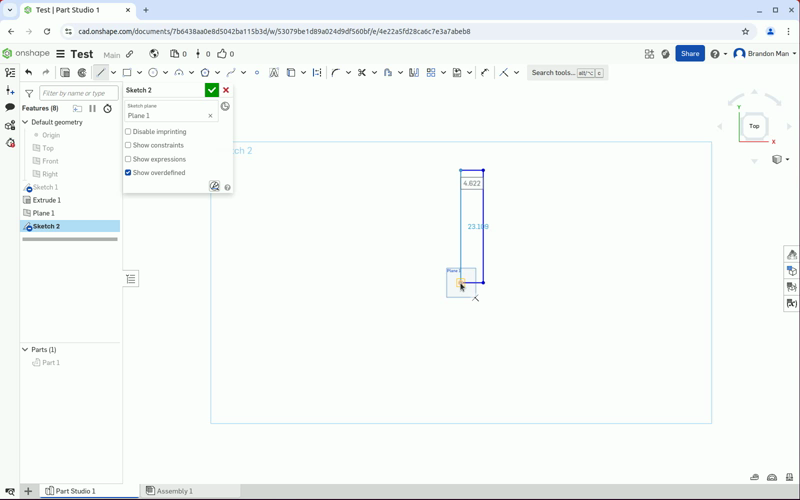
mouse_move(473, 259)
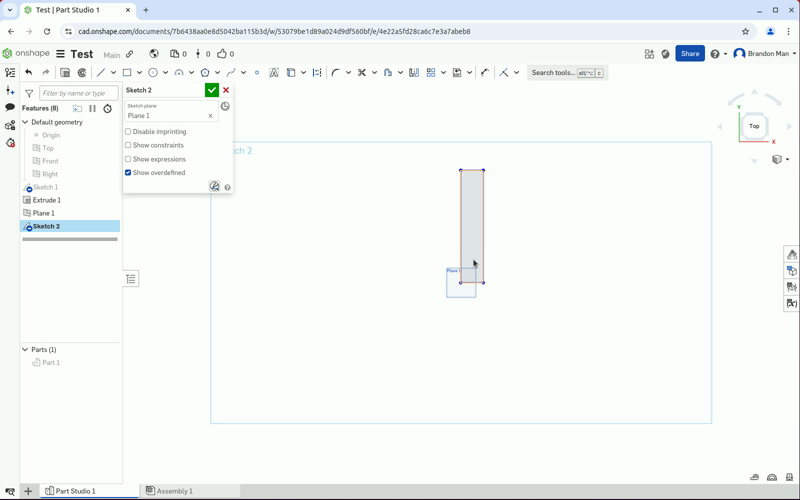
click(473, 259)
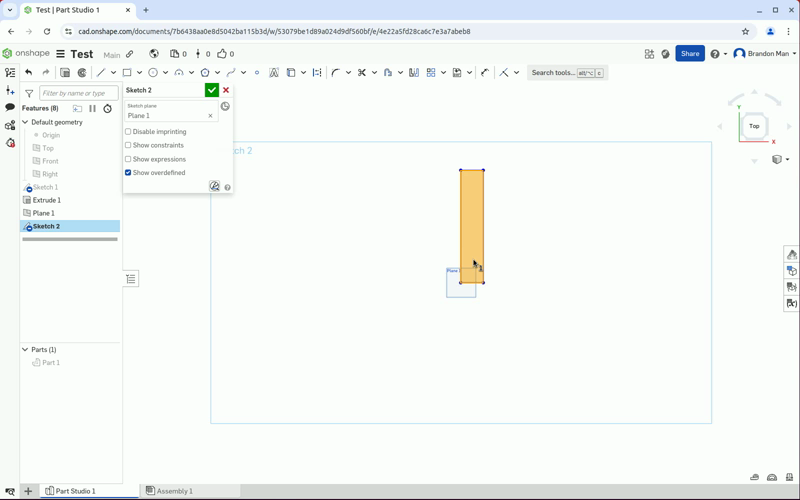
mouse_move(73, 352)
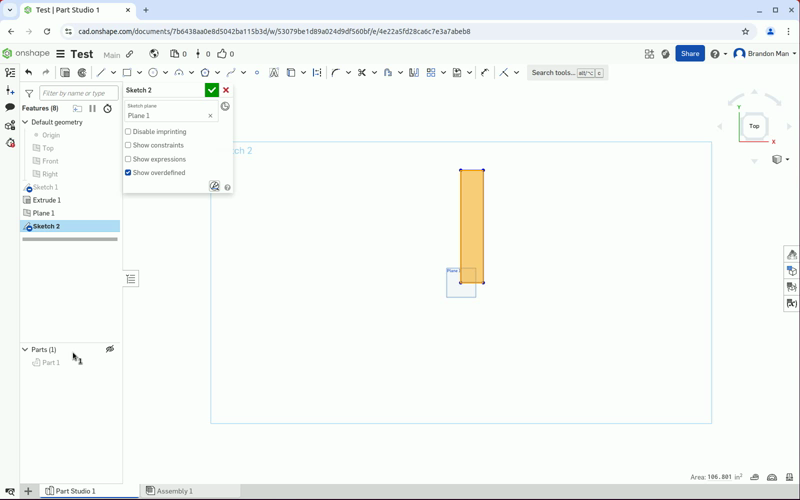
key(shift+y)
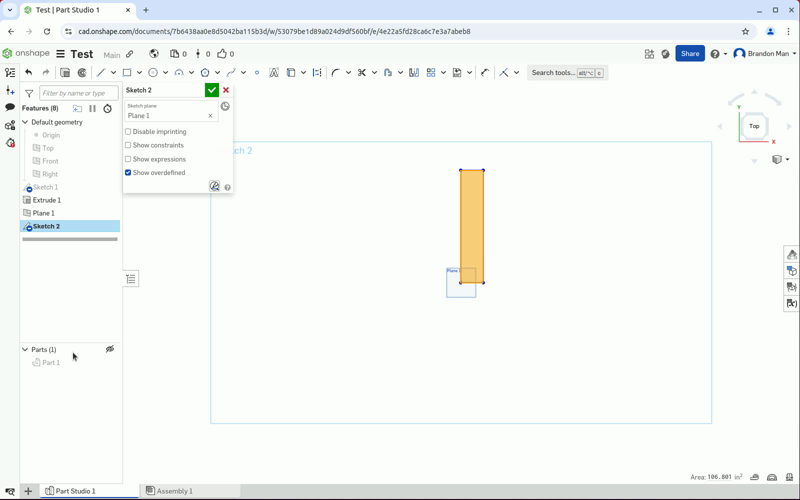
key(shift+e)
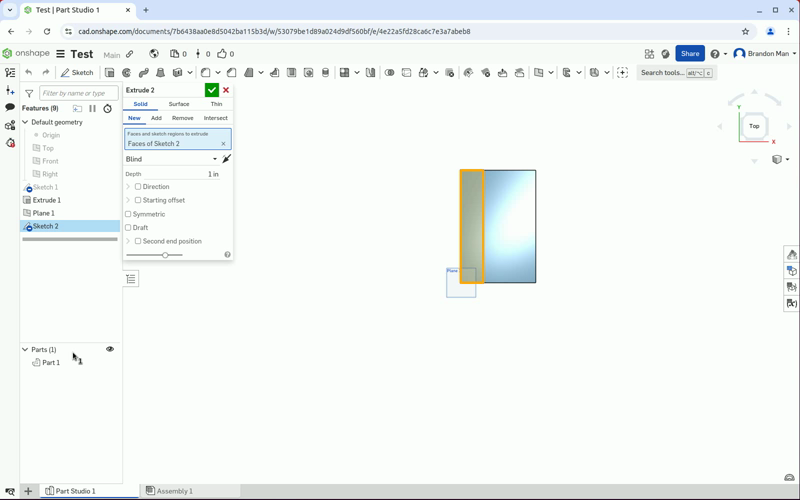
mouse_move(143, 106)
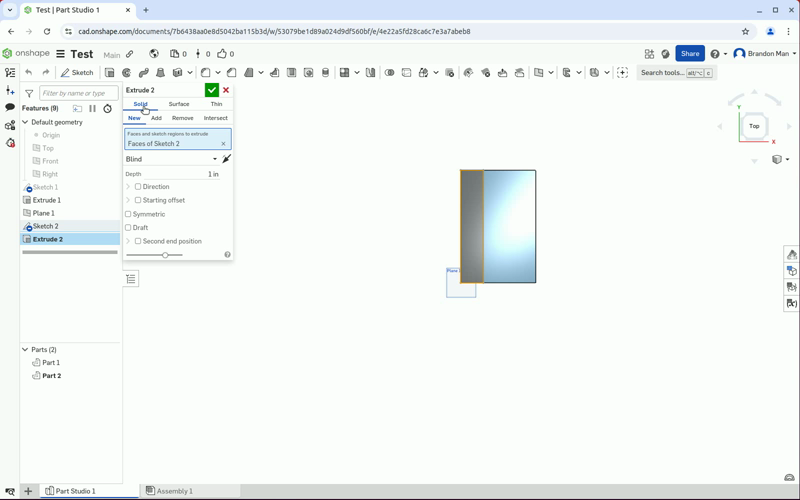
click(143, 106)
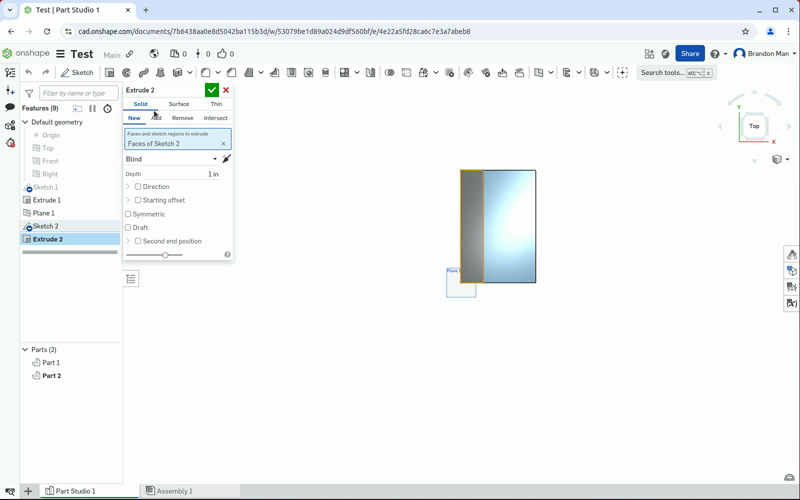
mouse_move(186, 120)
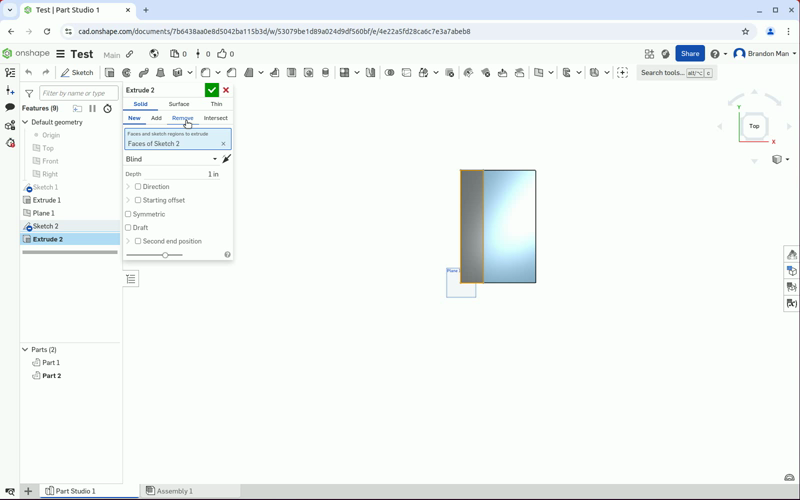
click(186, 120)
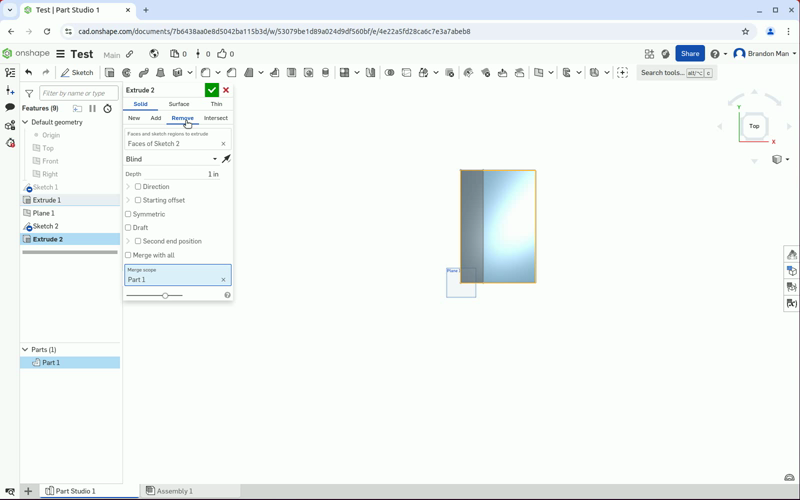
key(tab, 4)
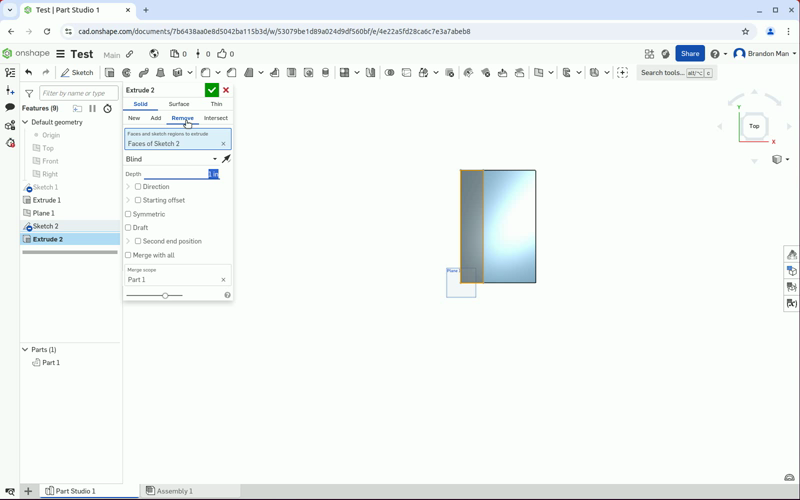
text(4.574)
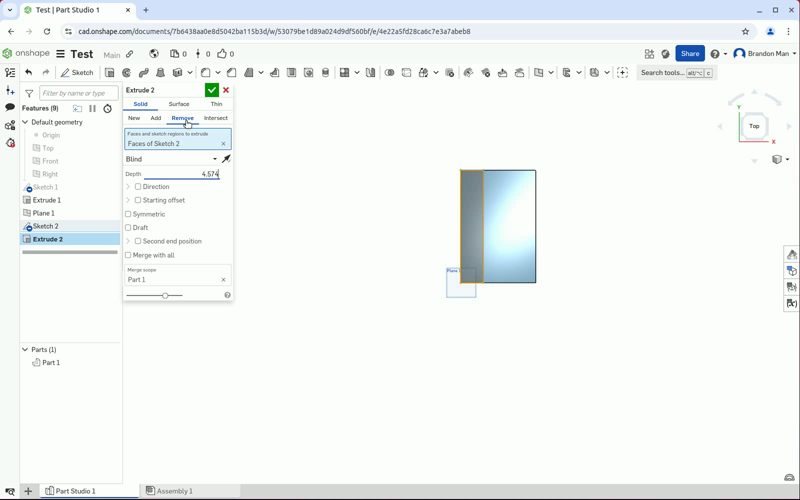
key(tab, 6)
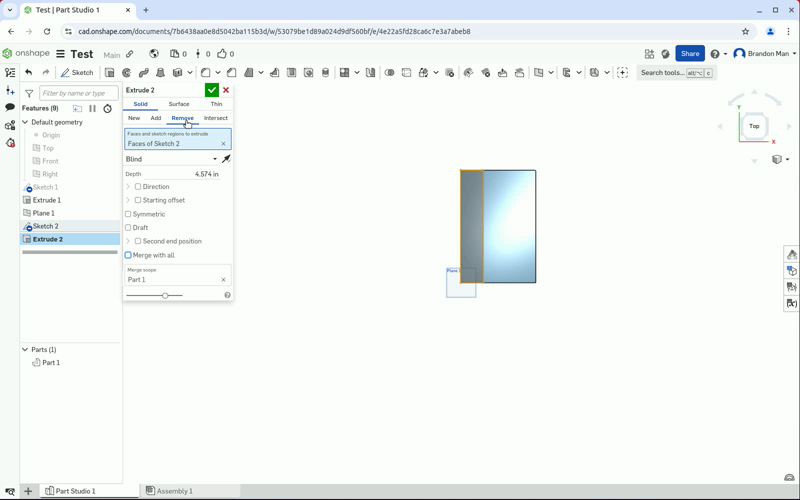
key(space)
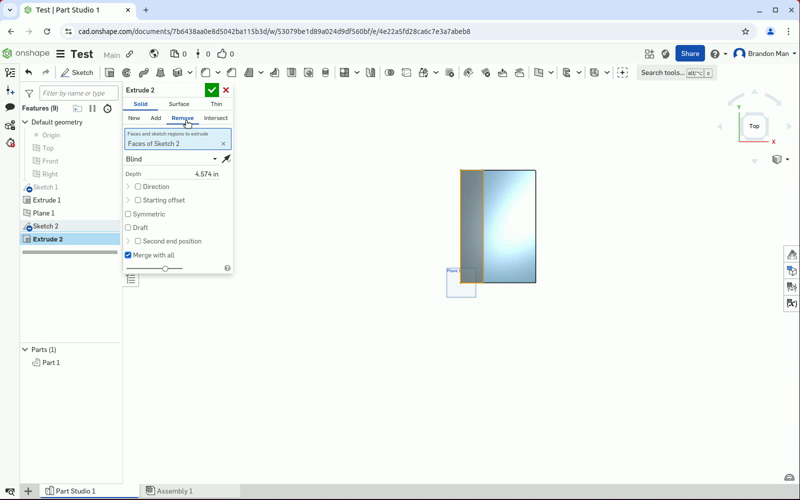
key(enter)
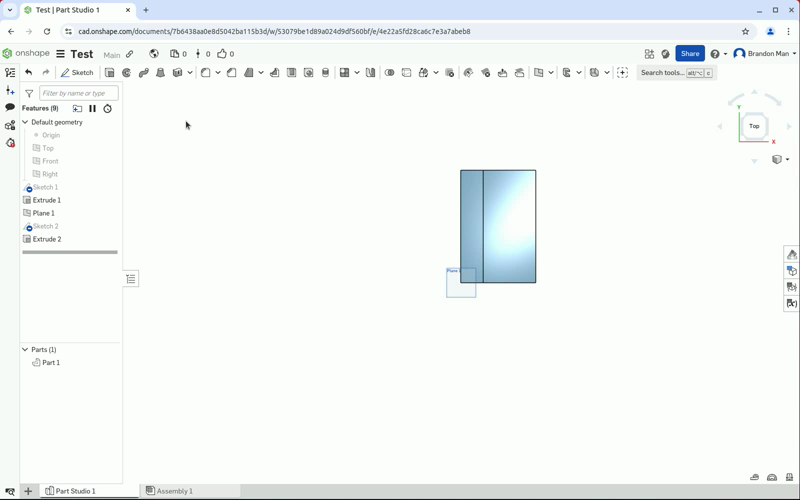
key(shift+h)
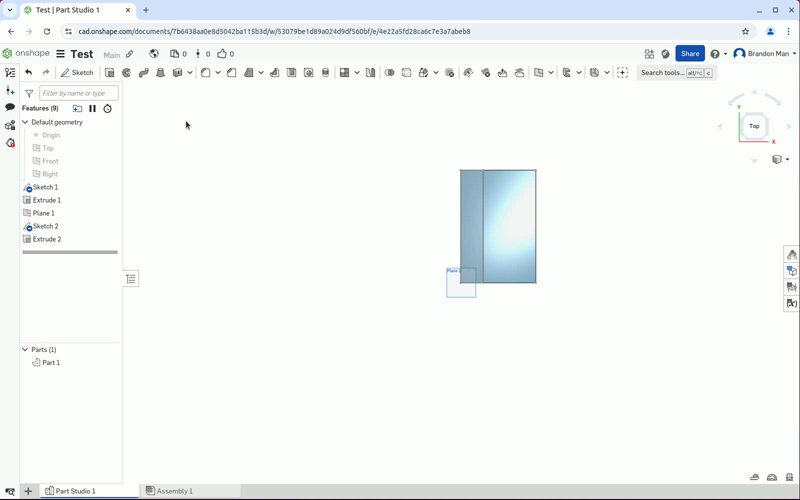
key(shift+h)
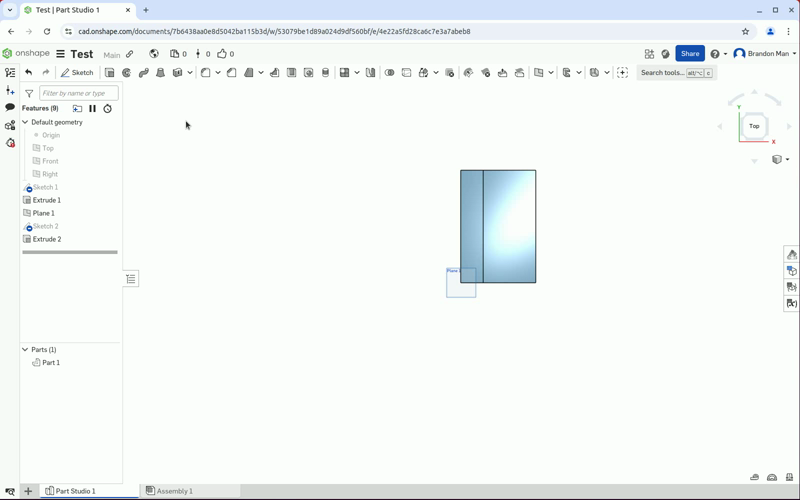
mouse_move(73, 189)
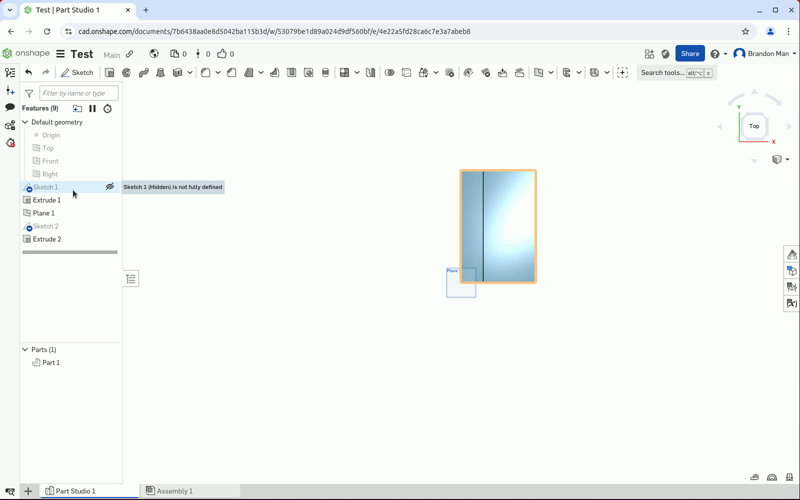
click(73, 189)
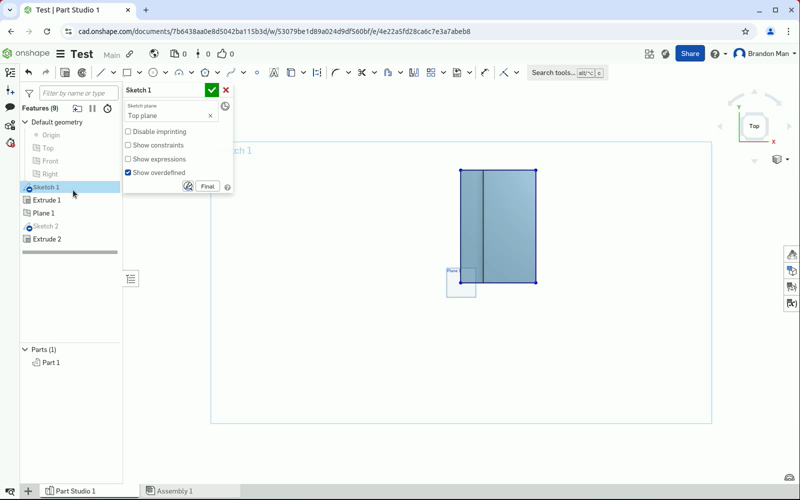
mouse_move(229, 92)
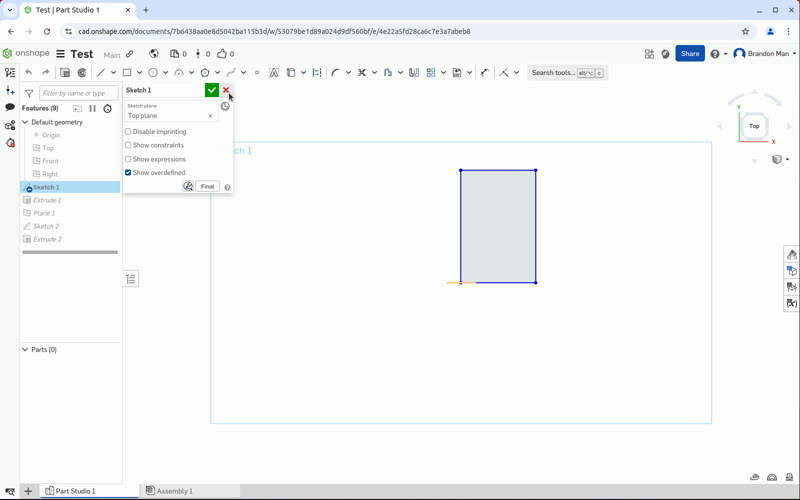
click(229, 92)
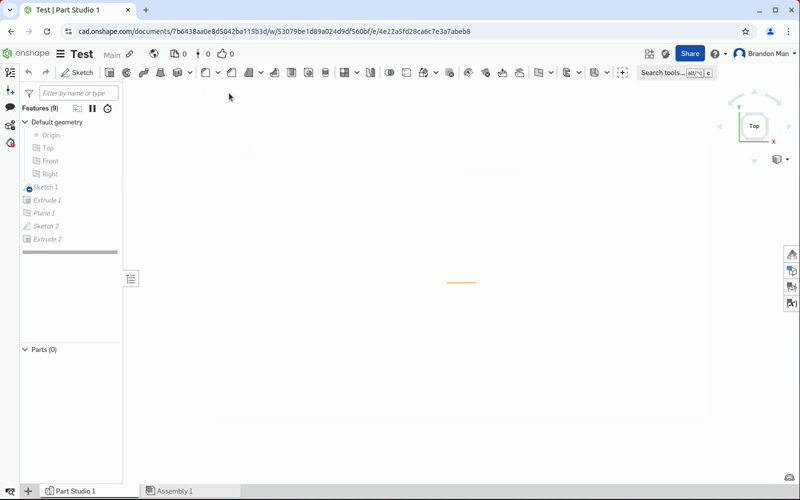
key(shift+s)
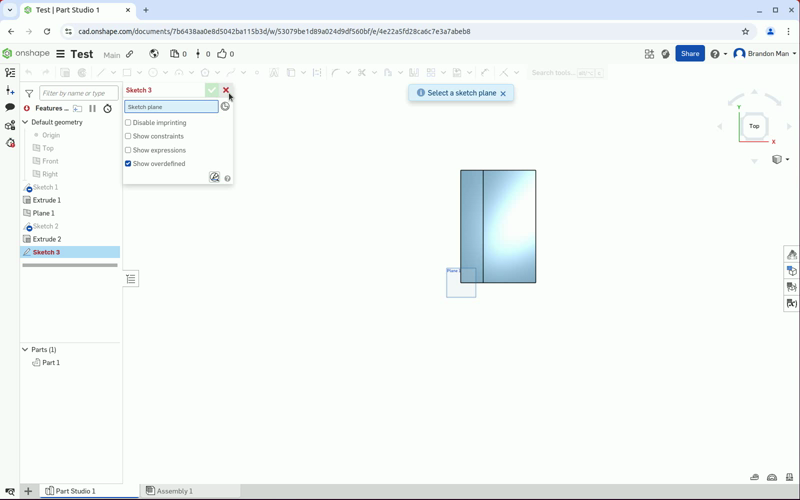
mouse_move(73, 215)
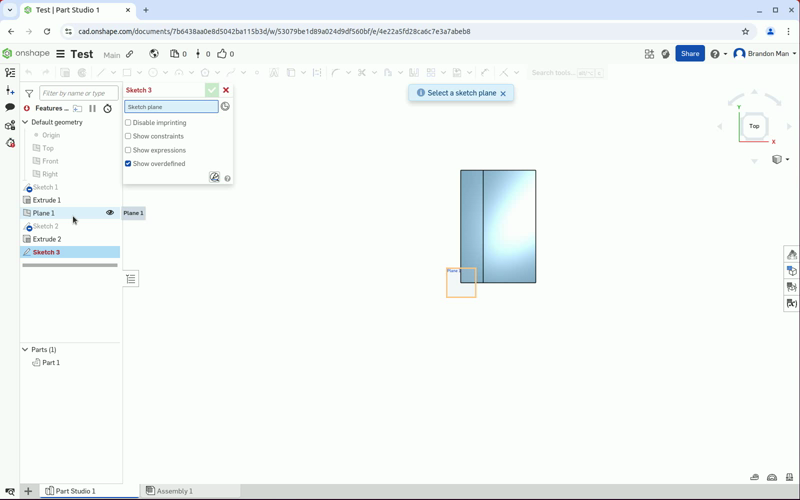
click(73, 215)
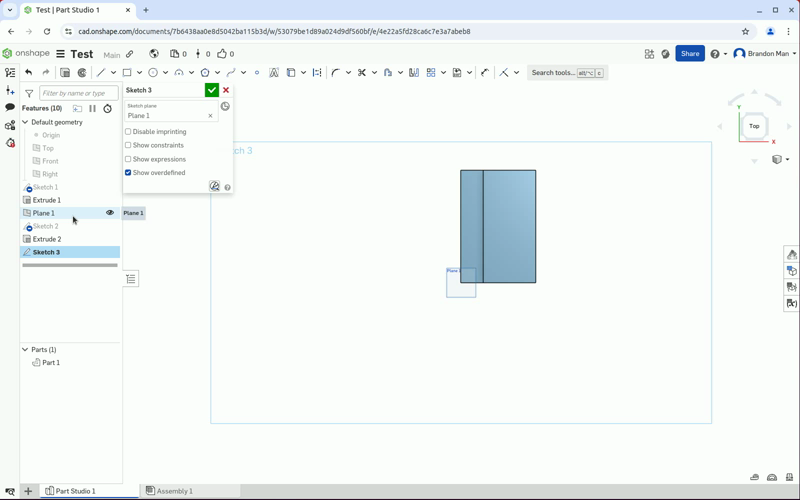
mouse_move(73, 352)
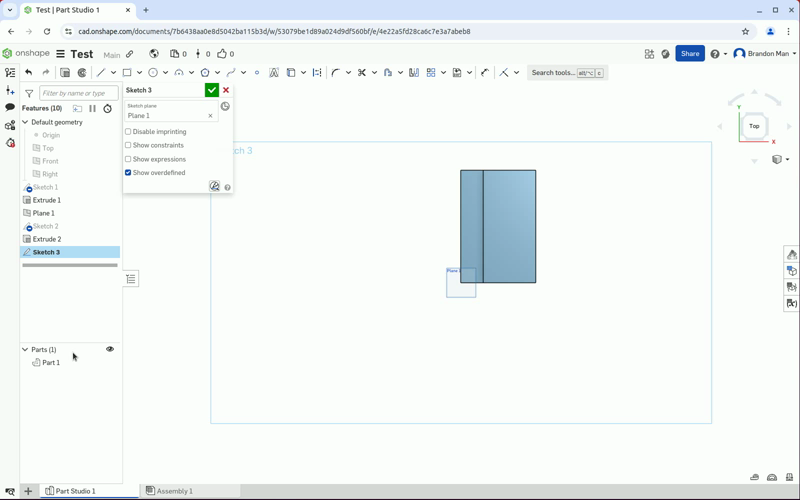
key(y)
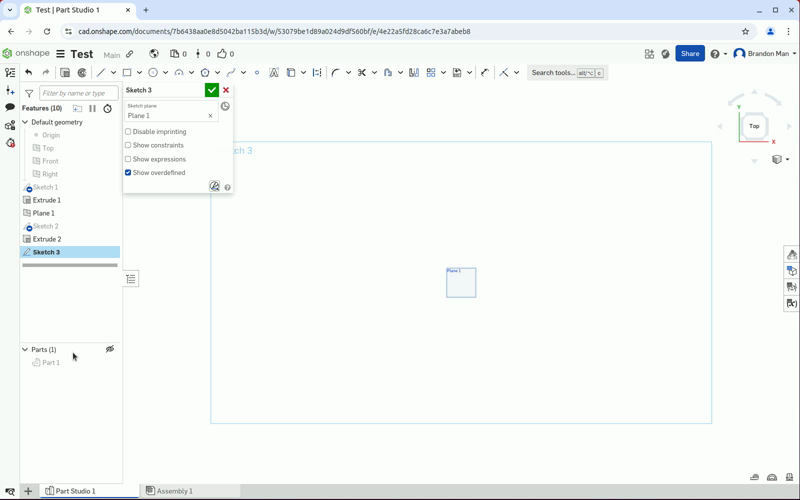
key(c)
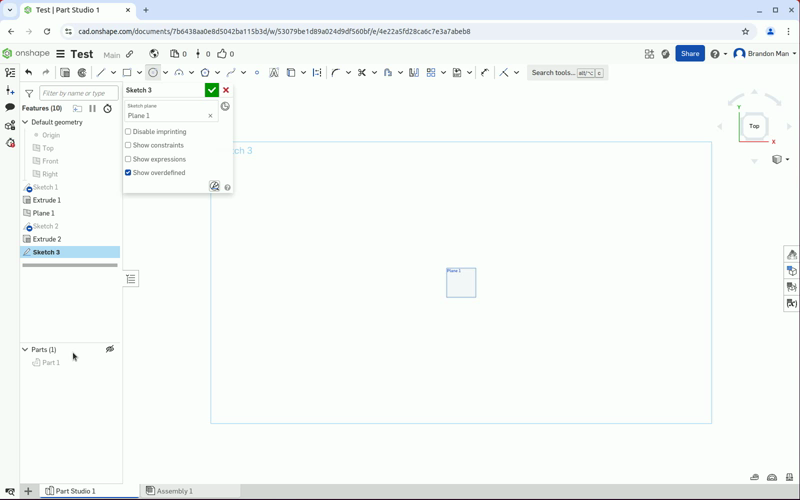
key_down(shift)
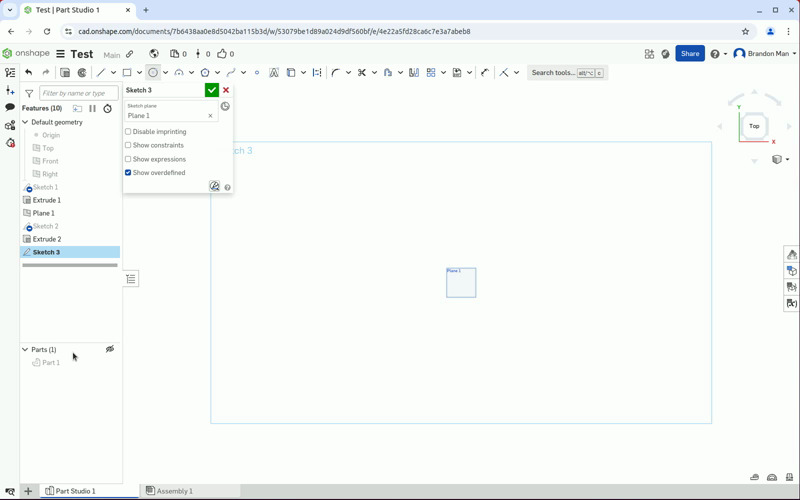
mouse_move(510, 226)
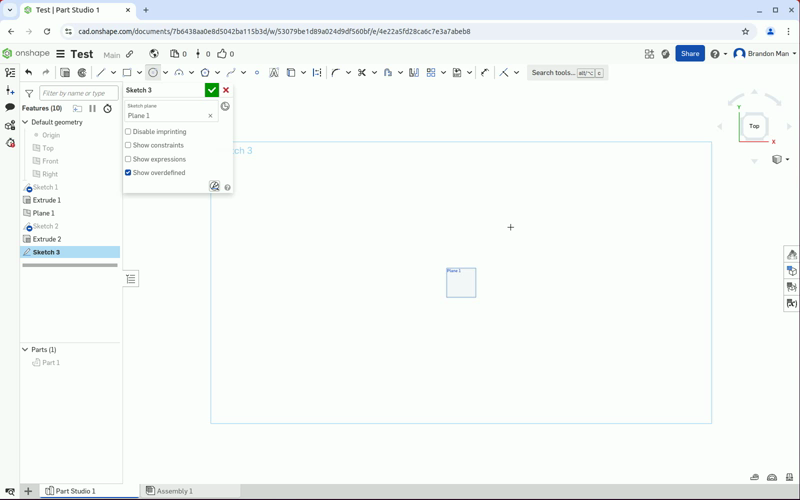
click(510, 226)
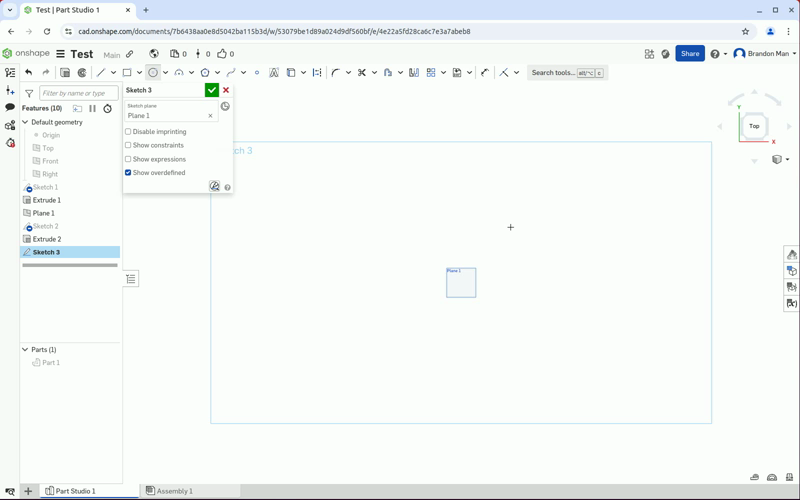
key_up(shift)
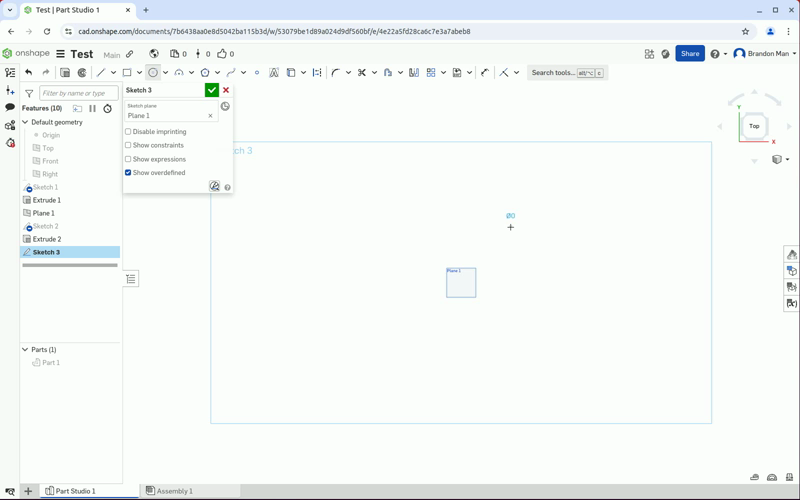
mouse_move(526, 226)
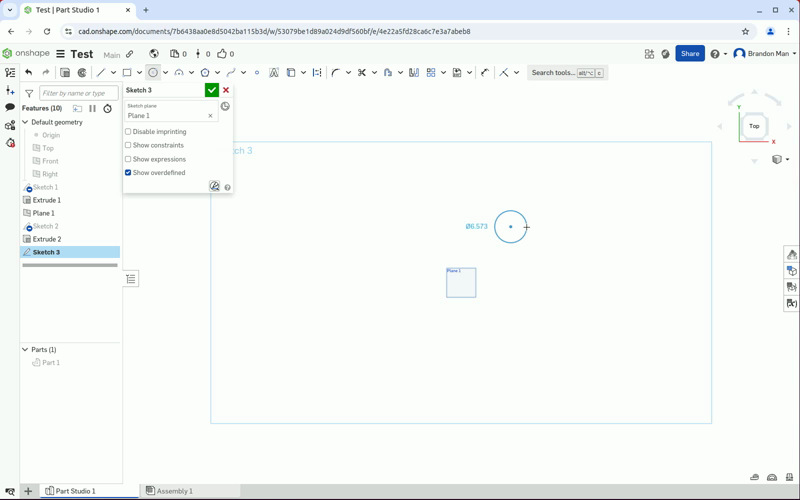
click(526, 226)
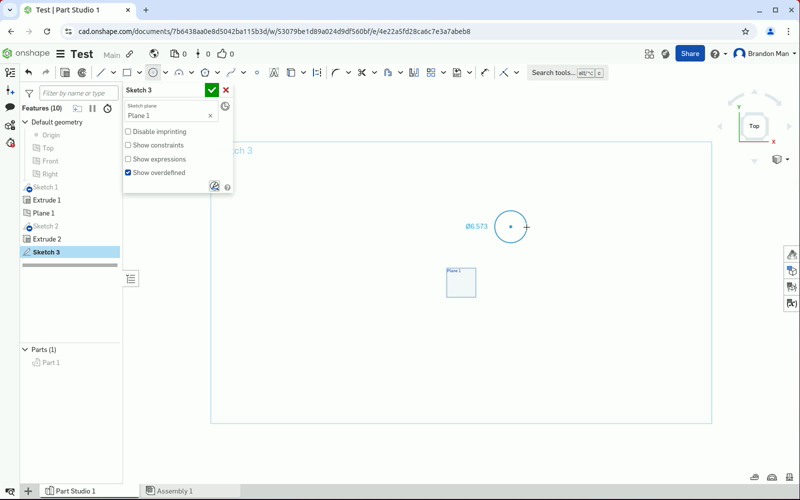
key(esc)
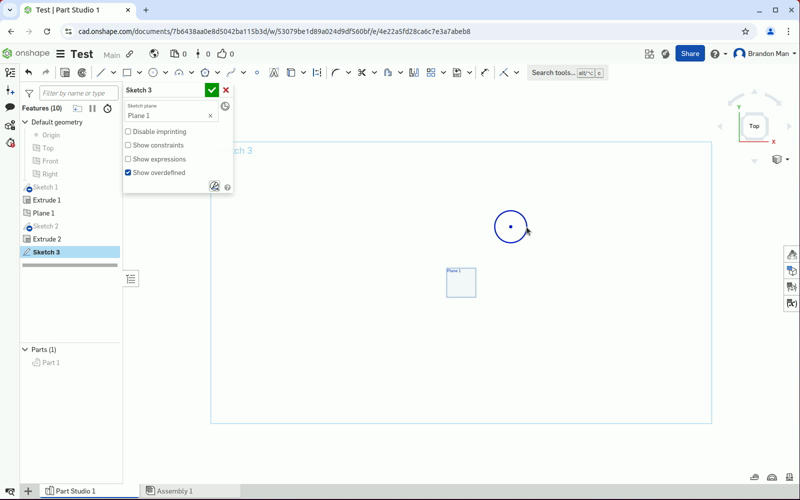
mouse_move(501, 220)
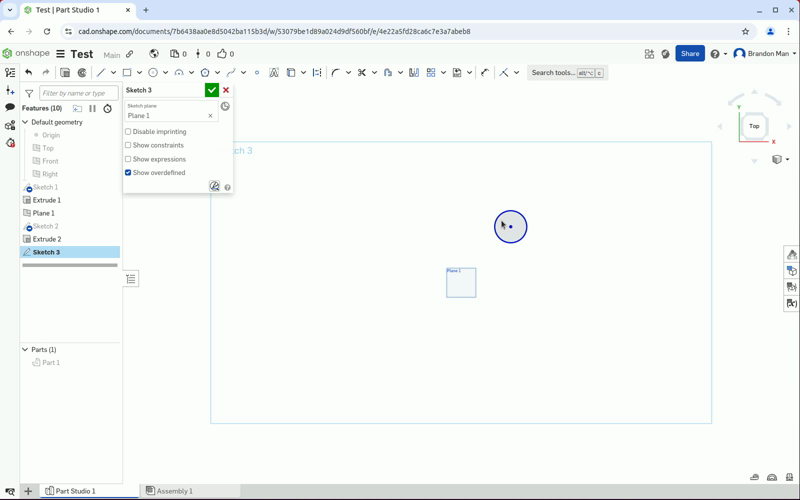
scroll(6)
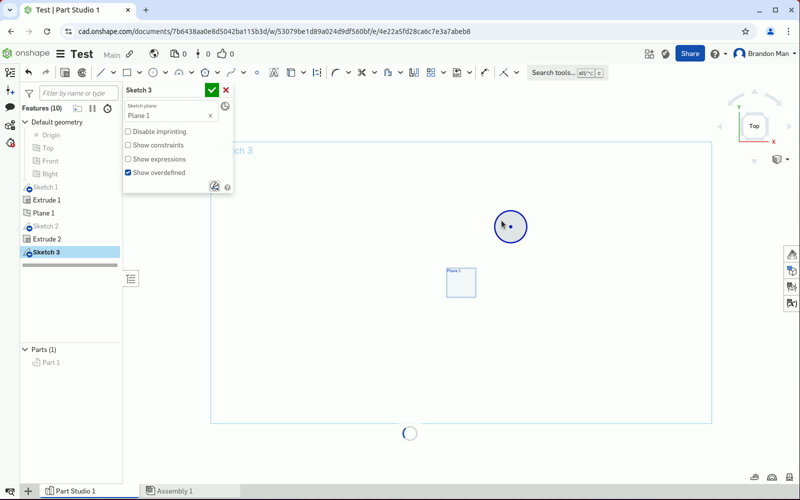
scroll(6)
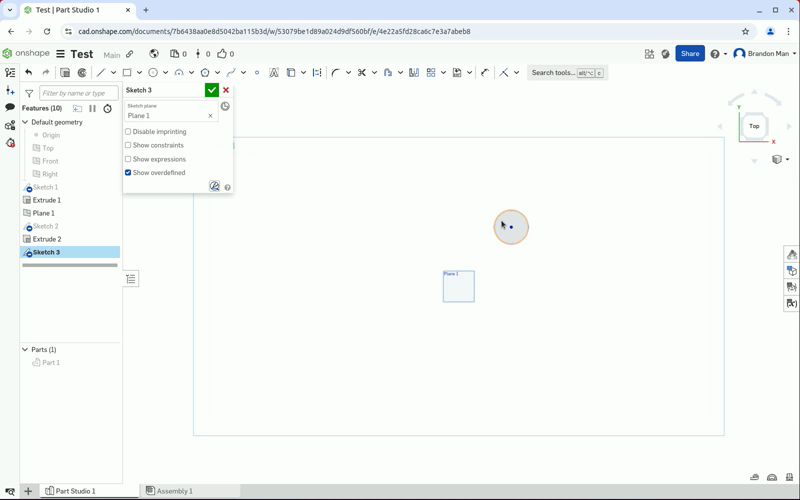
scroll(6)
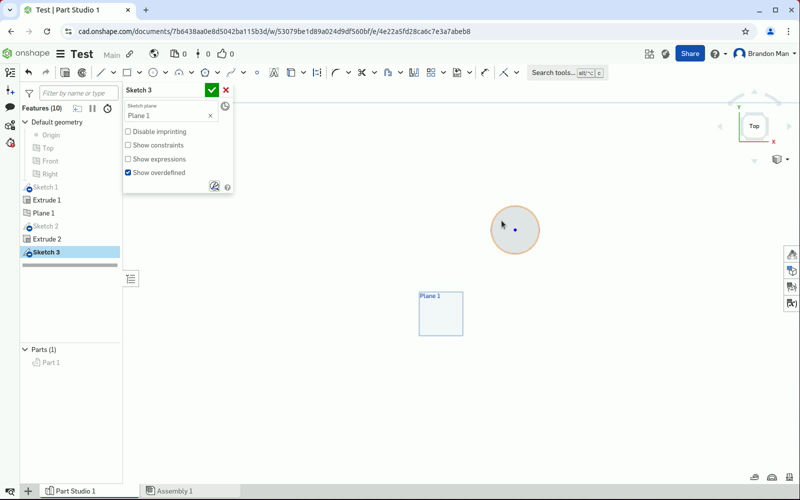
scroll(6)
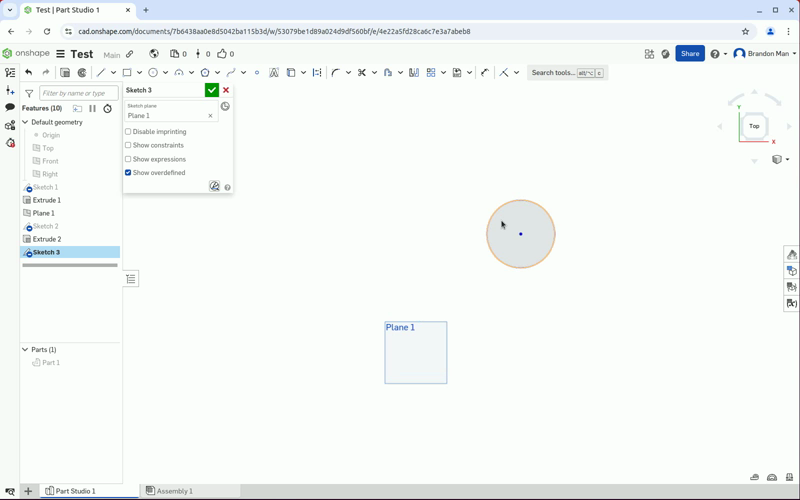
scroll(6)
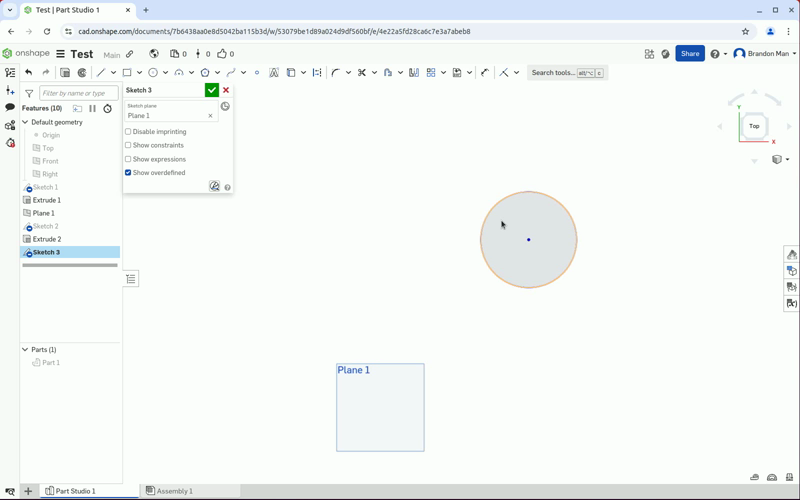
scroll(6)
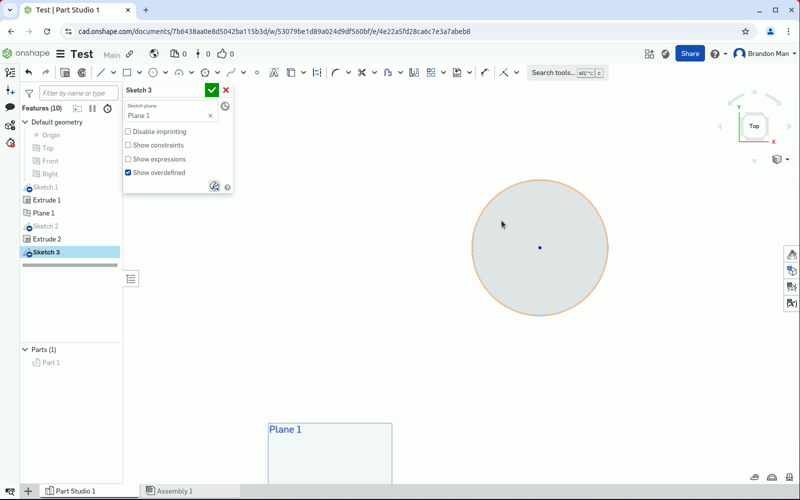
scroll(6)
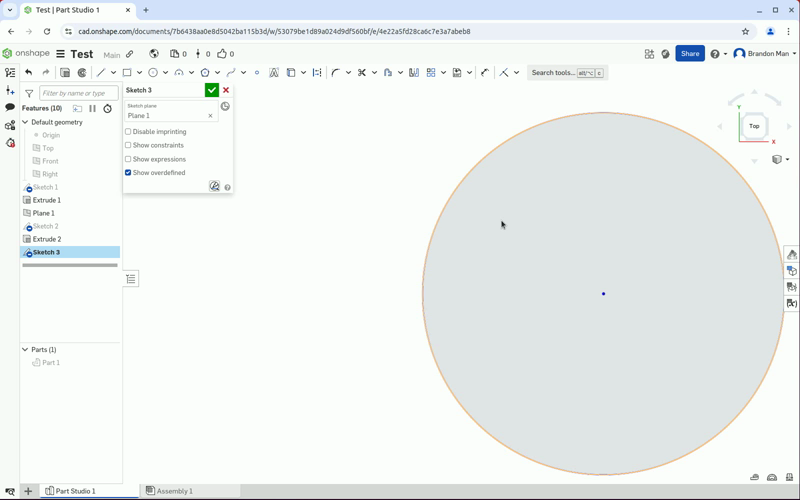
click(501, 220)
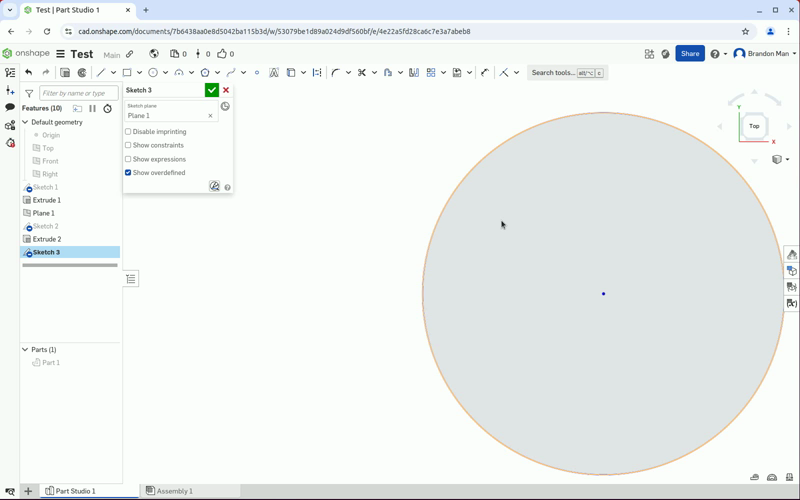
scroll(-6)
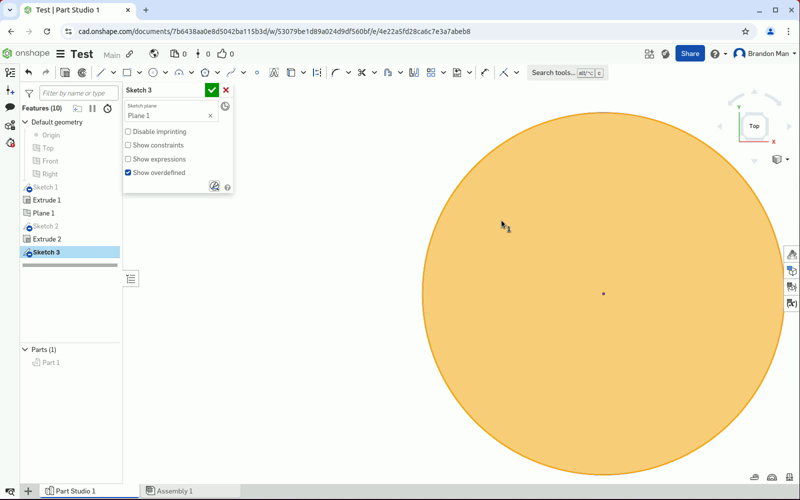
scroll(-6)
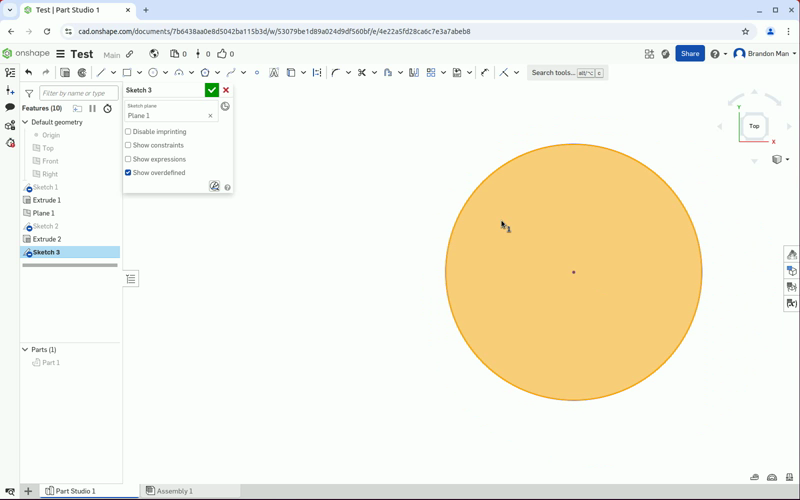
scroll(-6)
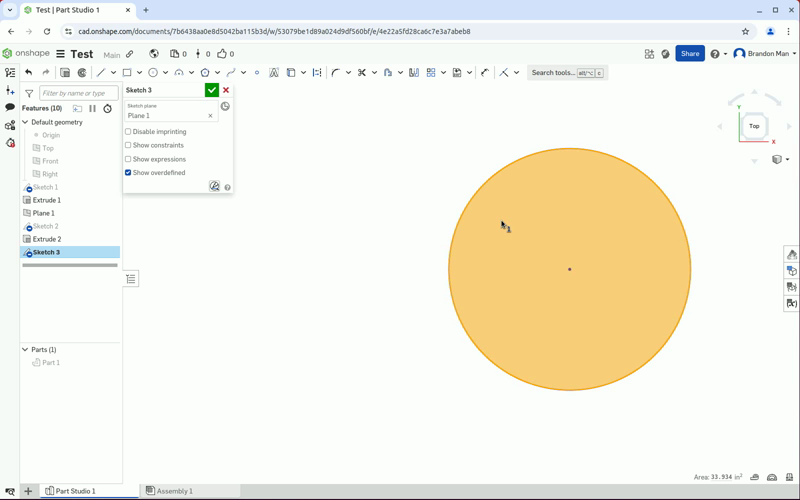
scroll(-6)
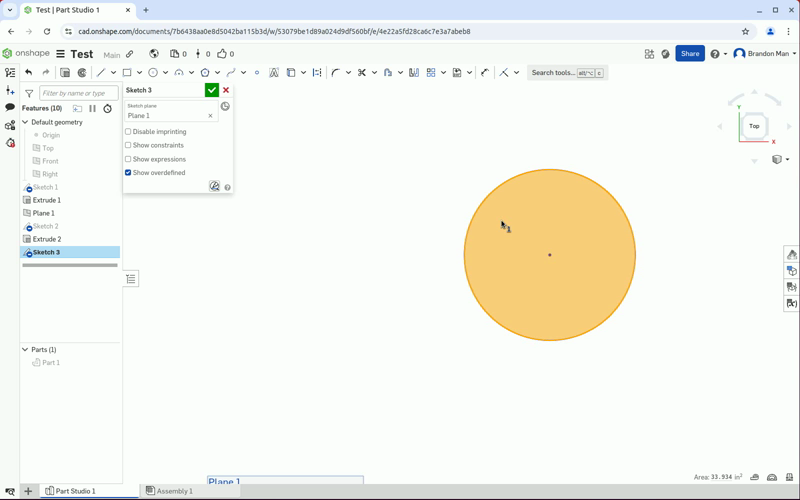
scroll(-6)
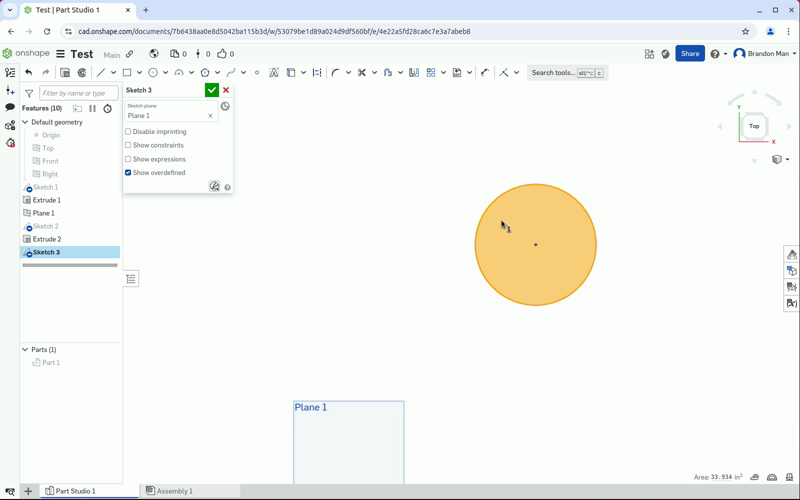
scroll(-6)
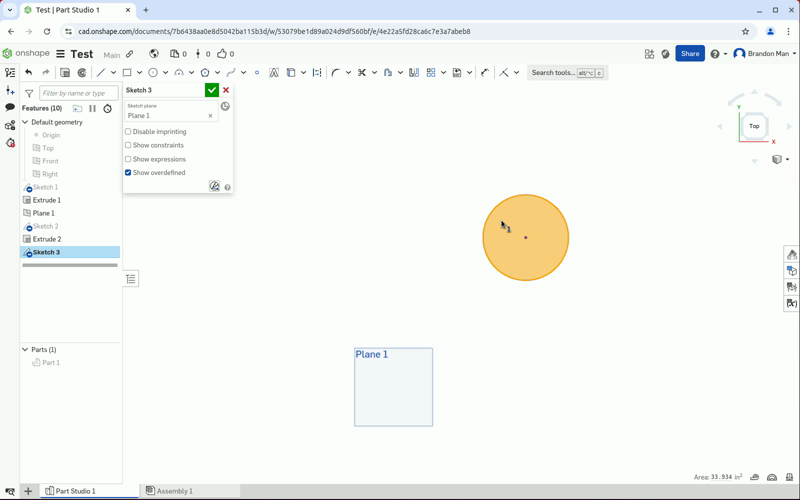
scroll(-6)
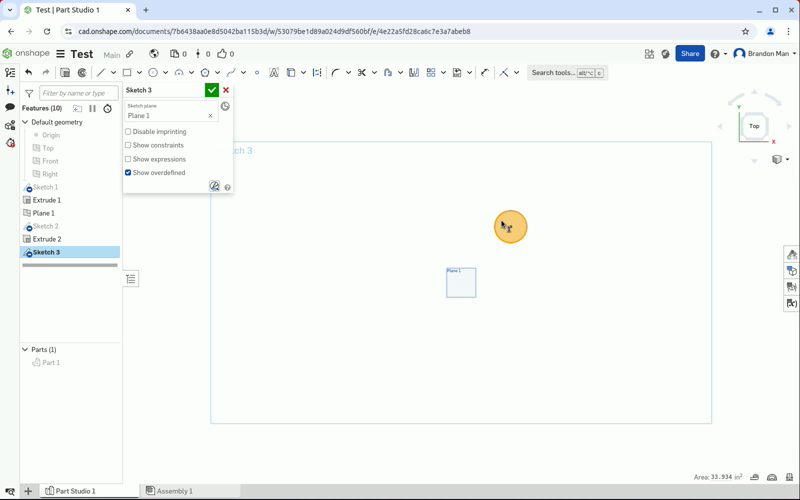
mouse_move(73, 352)
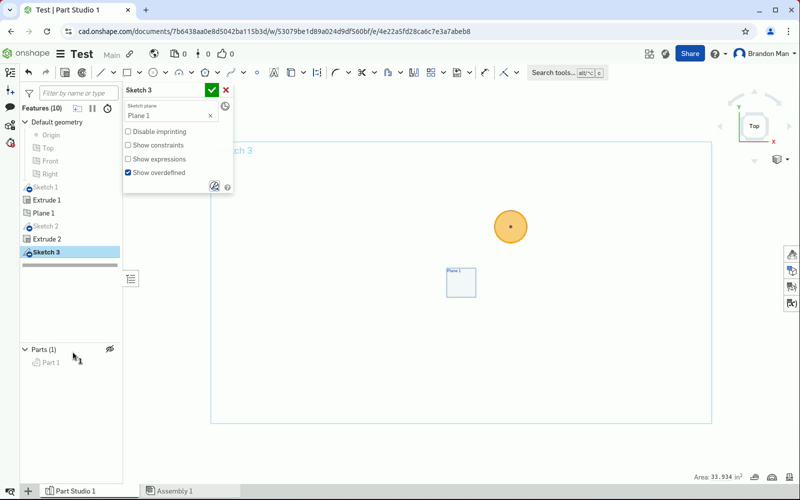
key(shift+y)
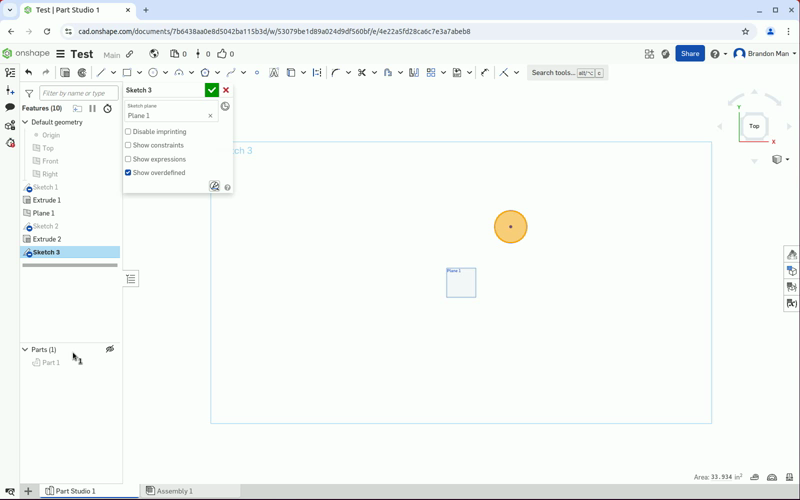
key(shift+e)
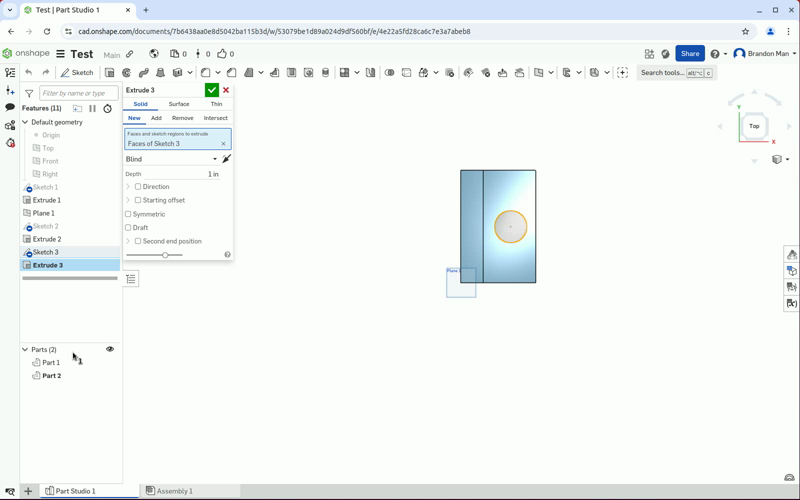
mouse_move(143, 106)
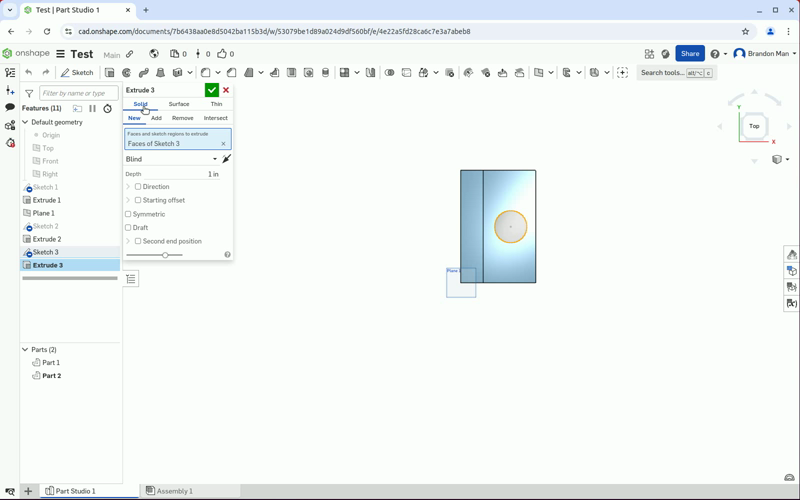
click(143, 106)
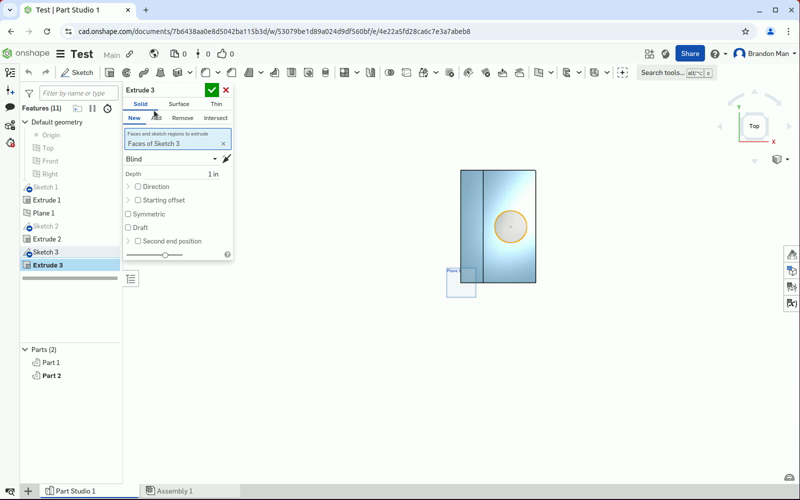
mouse_move(186, 120)
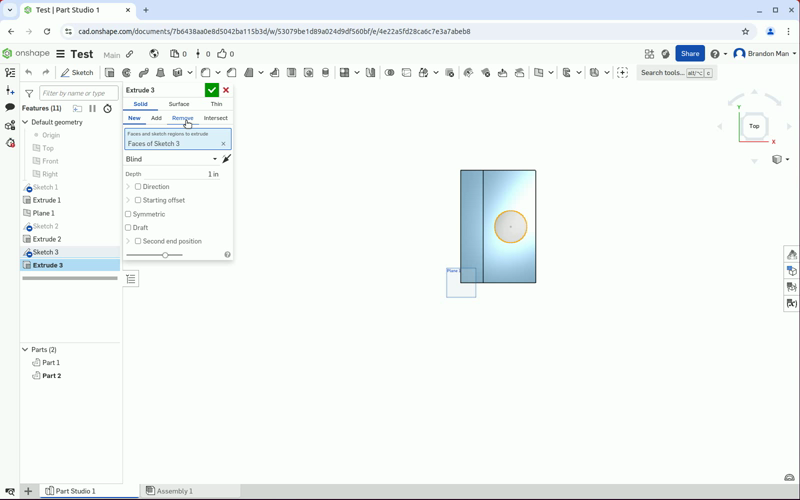
click(186, 120)
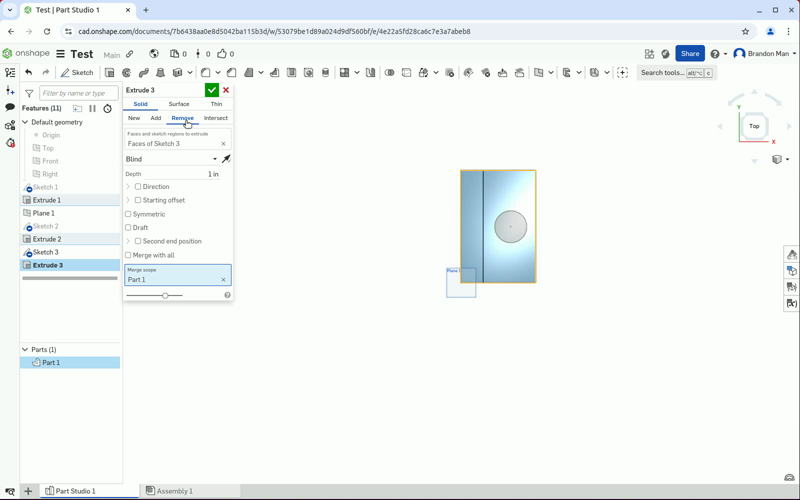
key(tab, 4)
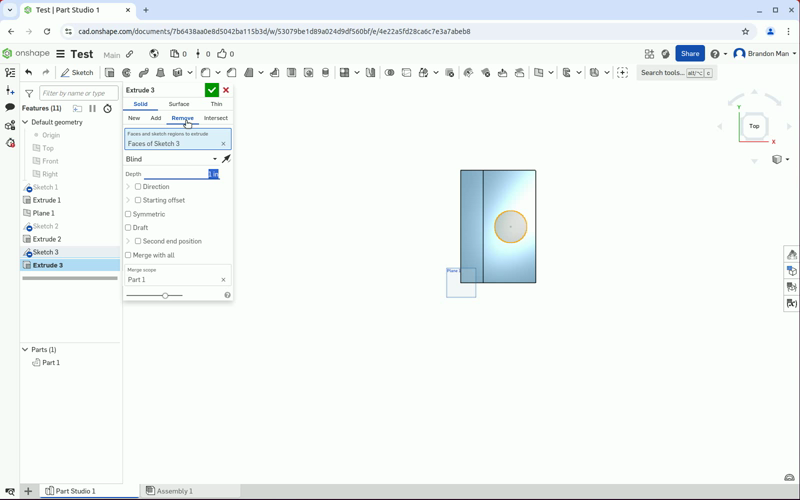
text(30.811)
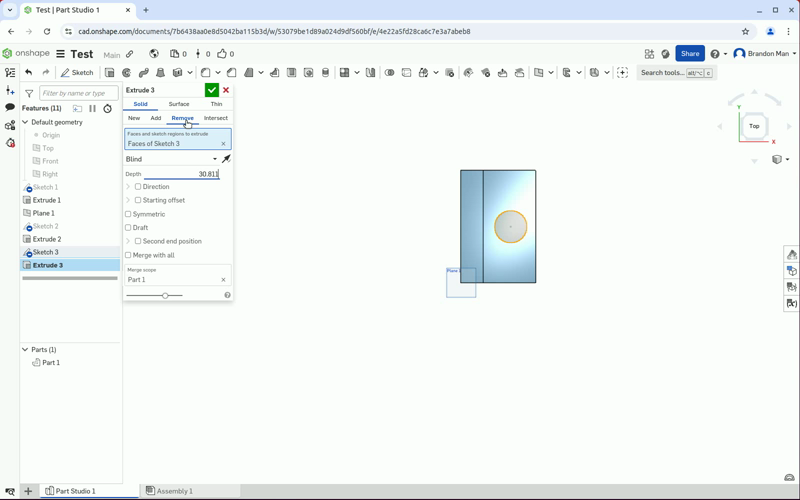
key(tab, 6)
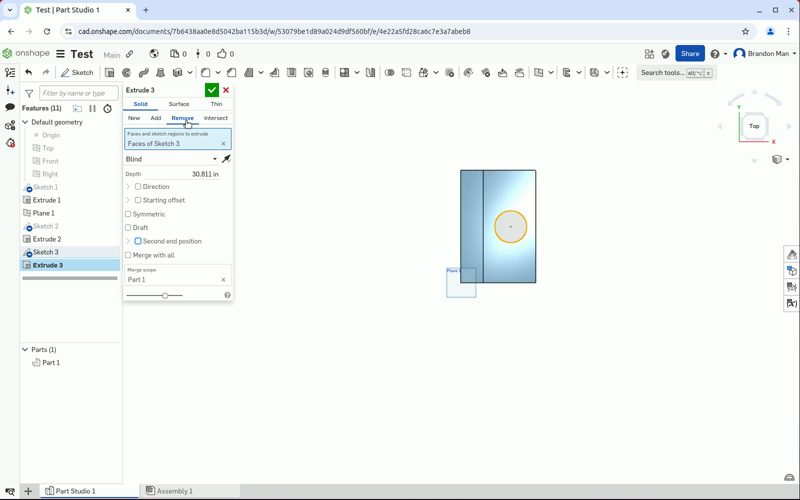
key(space)
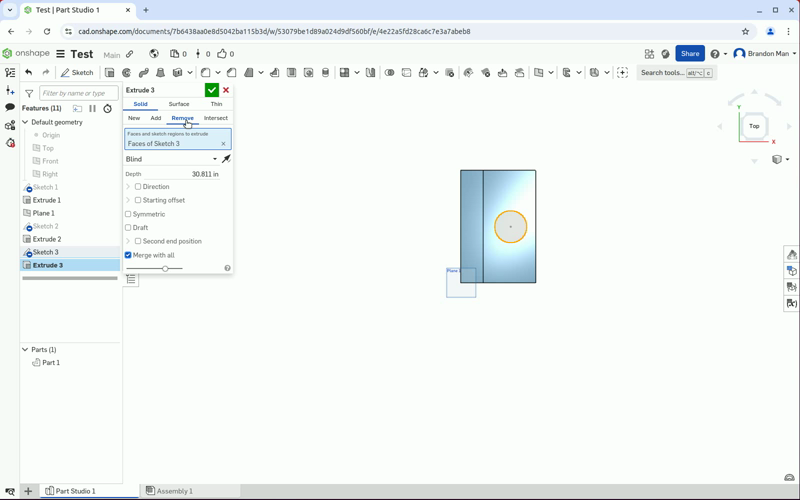
key(enter)
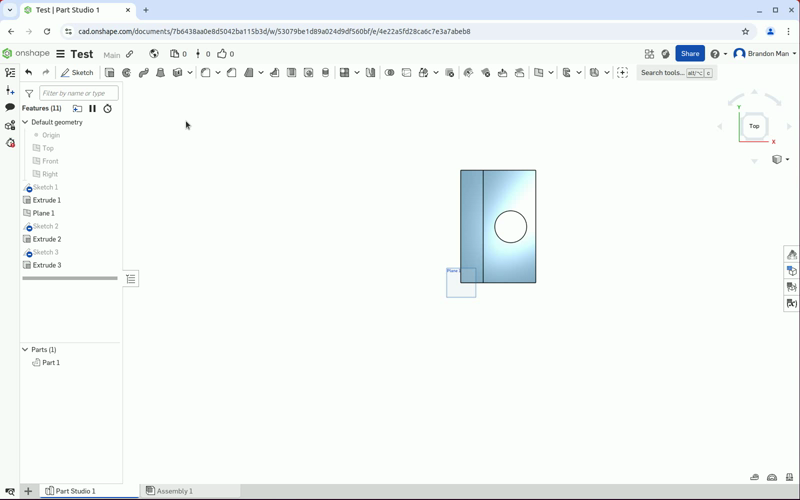
key(shift+h)
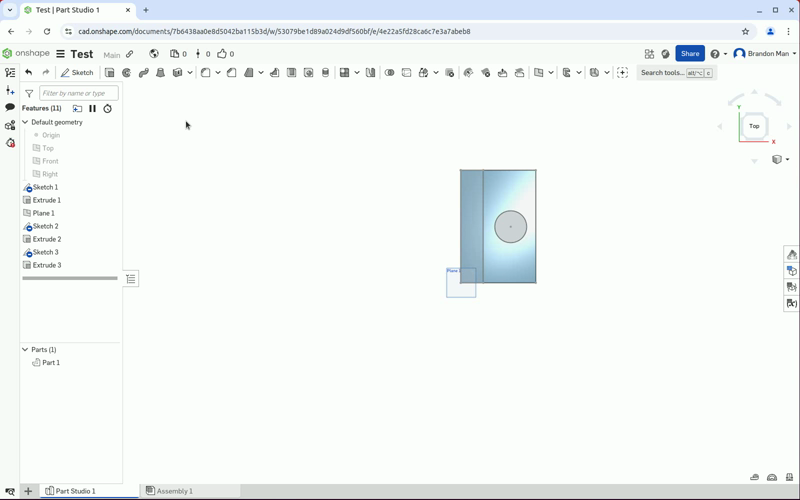
key(shift+h)
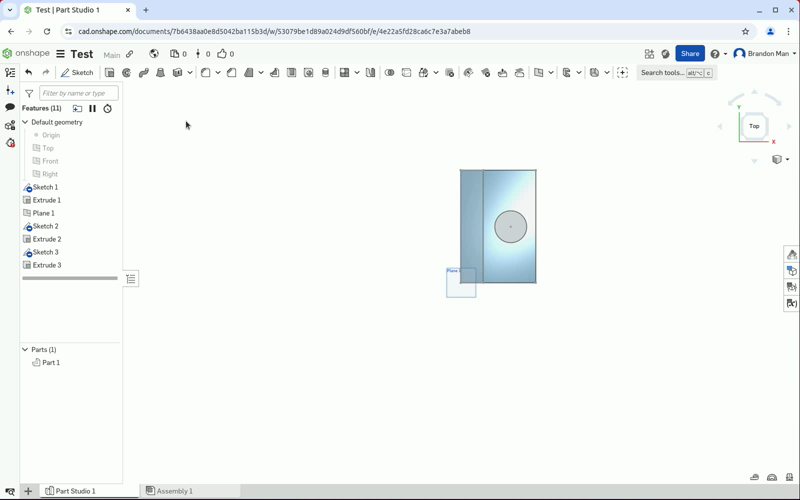
key(shift+7)
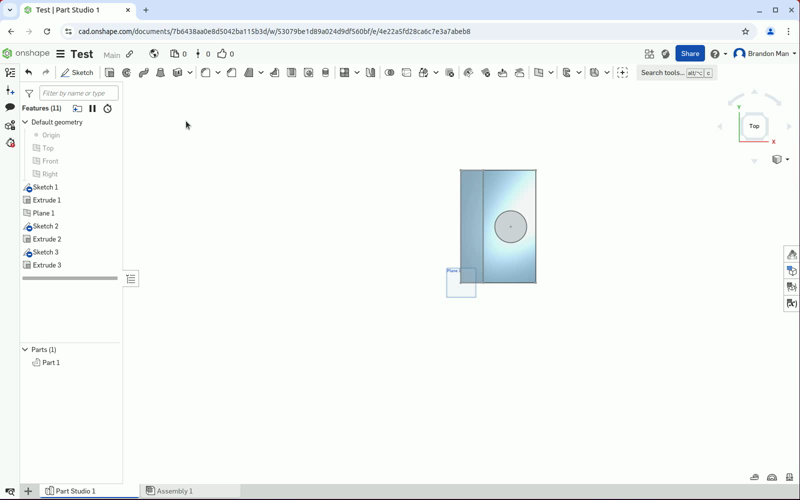
key(up, 3)
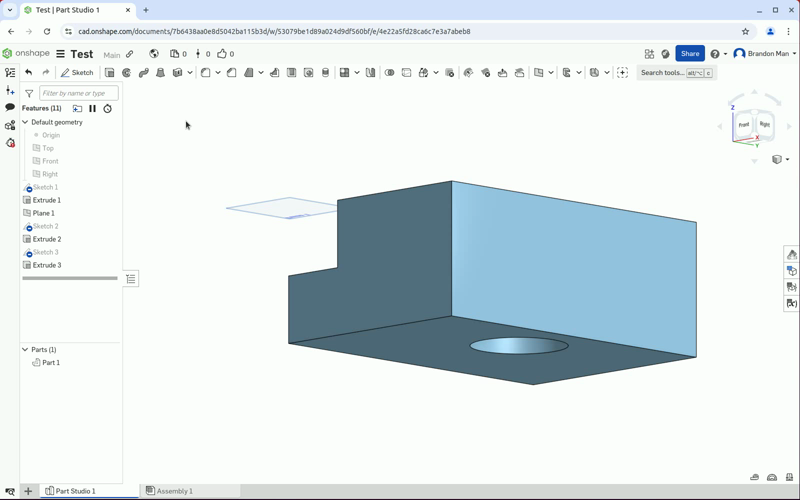
key(left, 3)
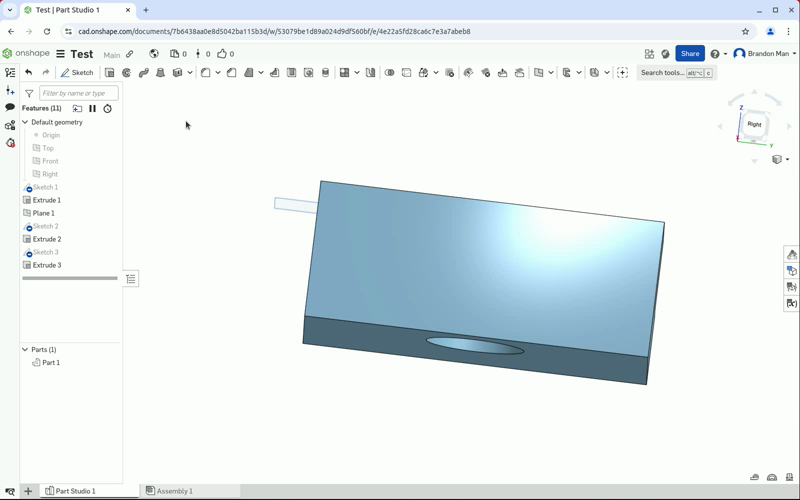
key(right, 3)
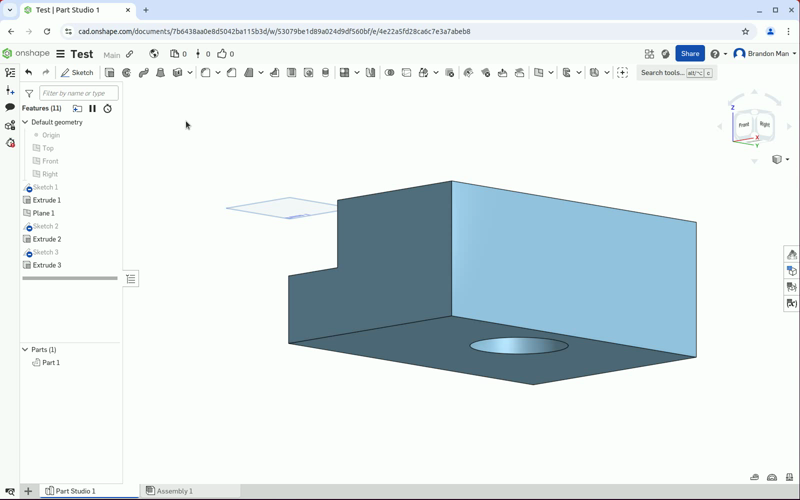
key(down, 3)
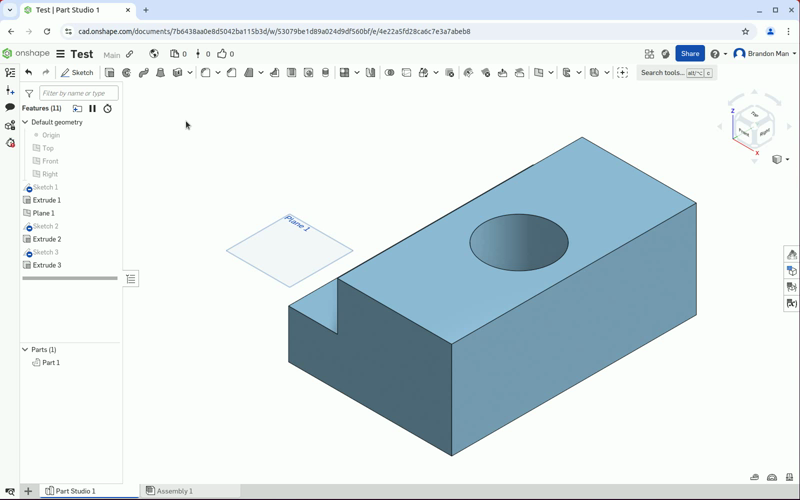
mouse_move(73, 189)
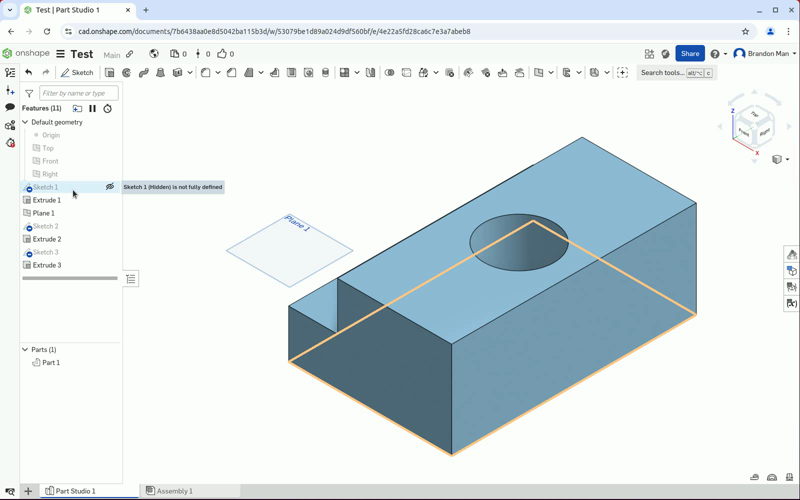
click(73, 189)